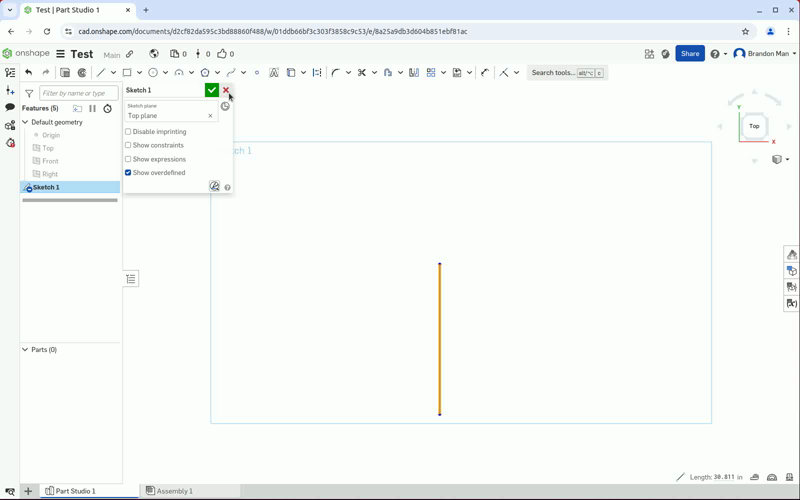
key(shift+h)
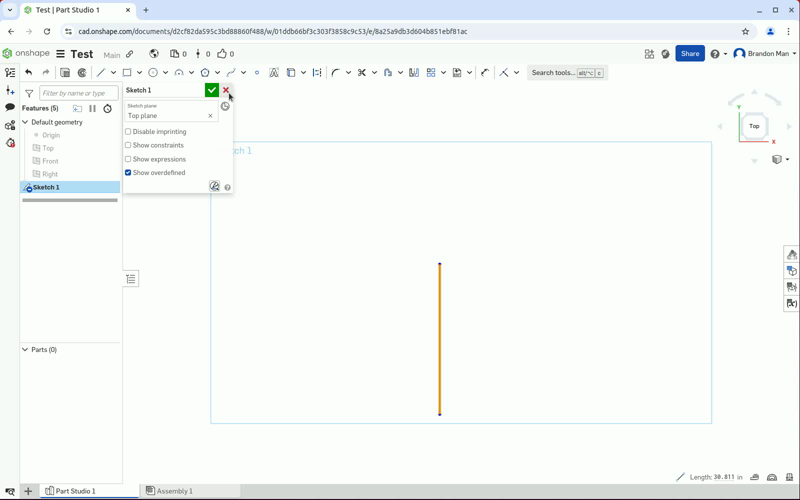
key(shift+s)
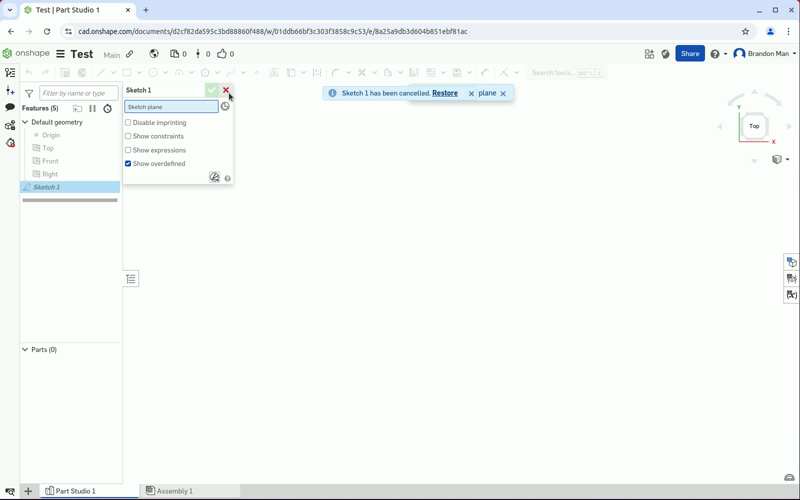
mouse_move(73, 150)
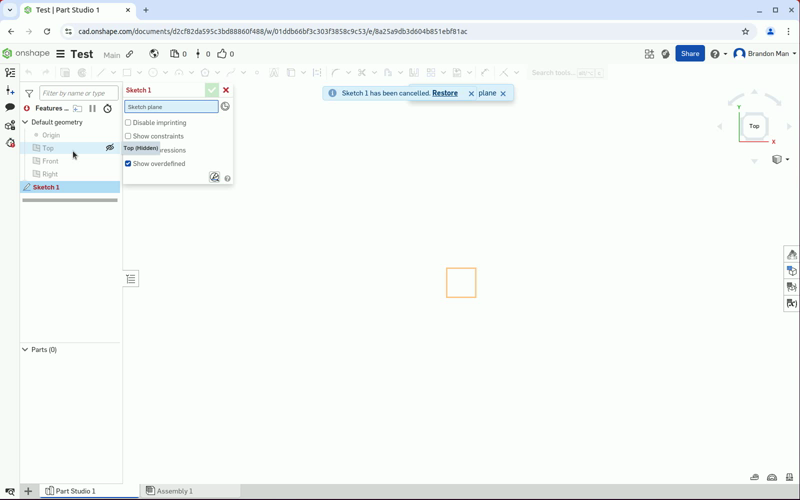
click(73, 150)
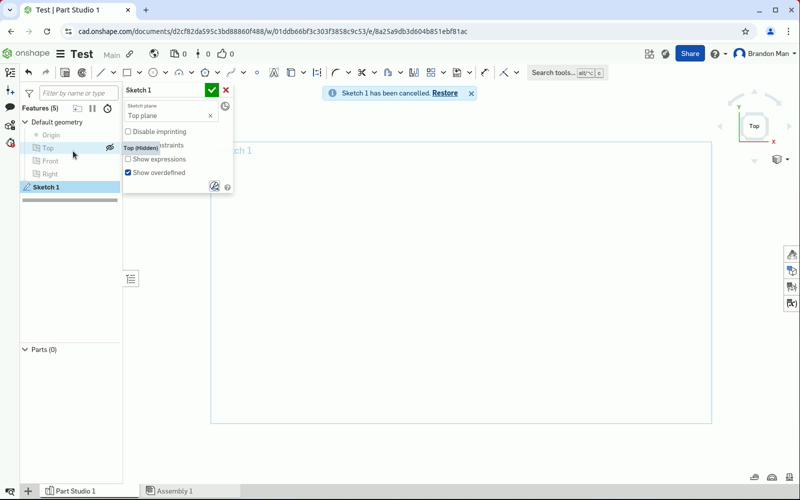
mouse_move(73, 352)
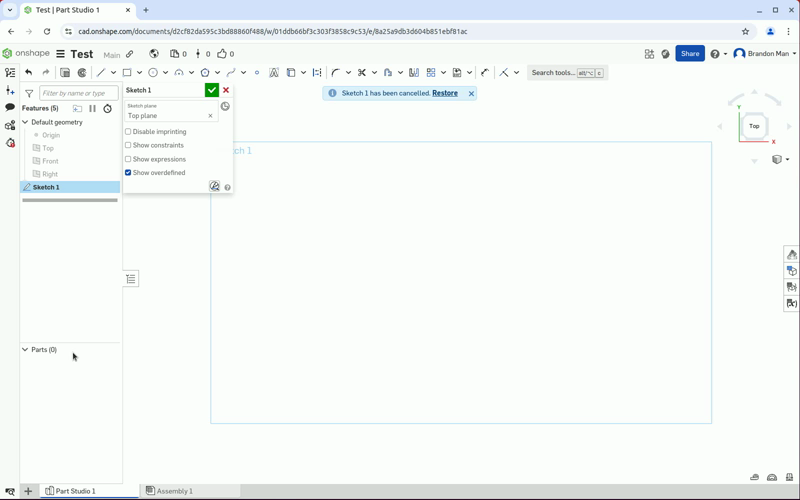
key(y)
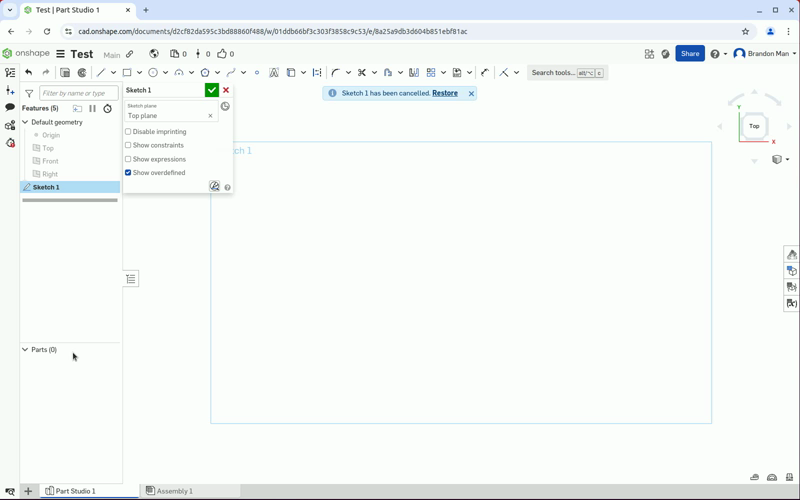
key(l)
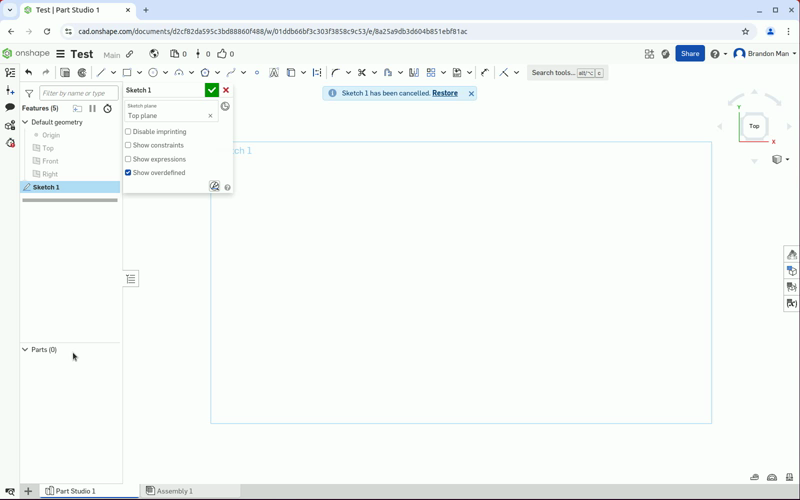
key_down(shift)
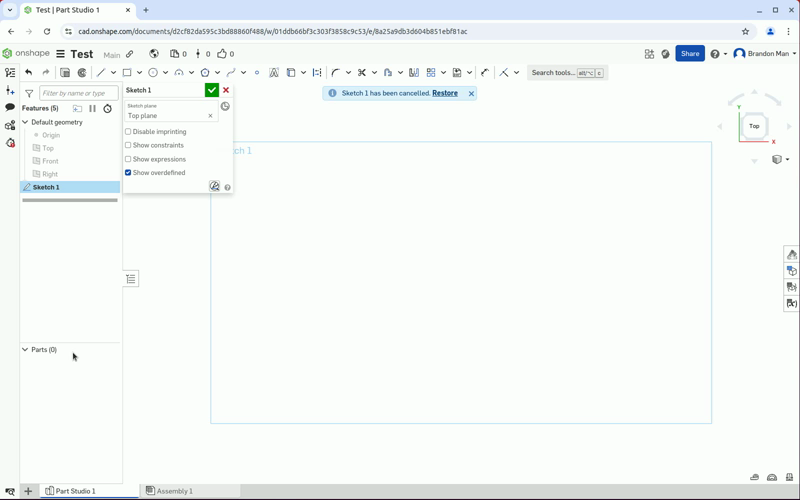
mouse_move(410, 336)
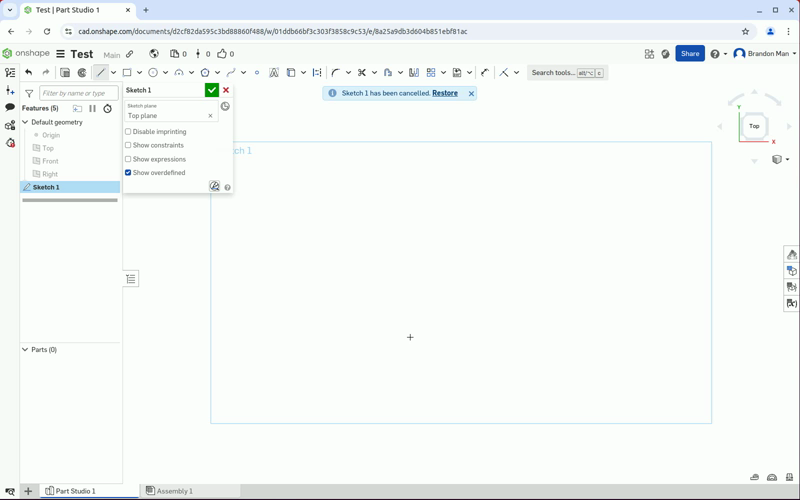
click(410, 336)
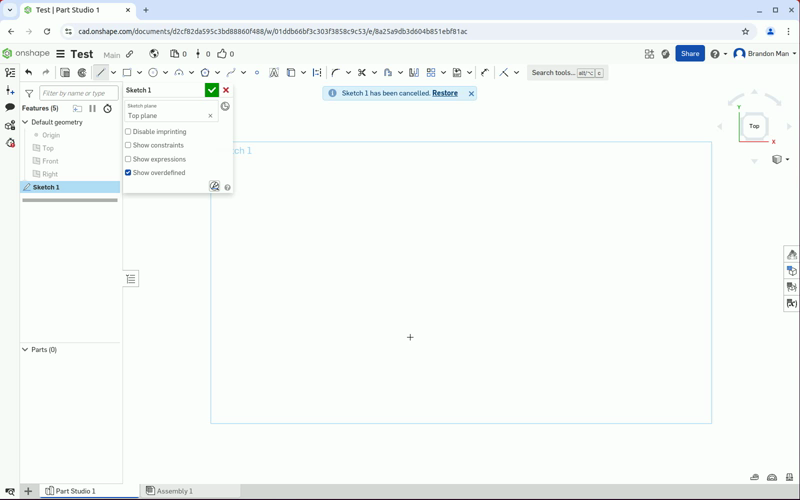
key_up(shift)
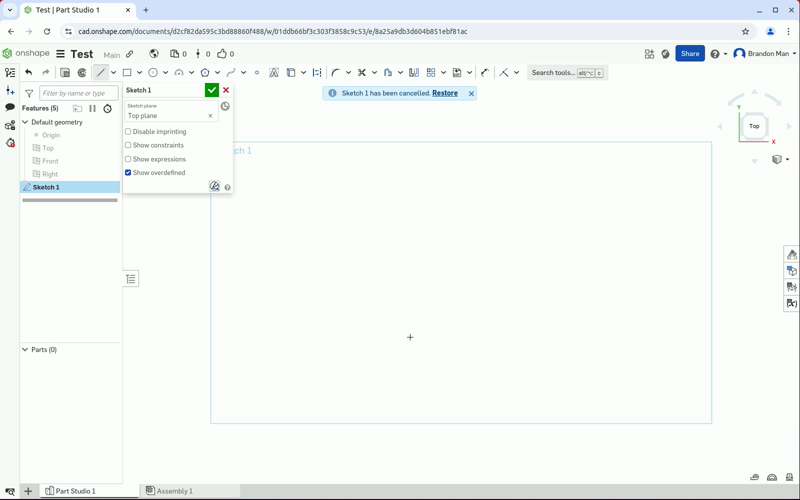
key_down(shift)
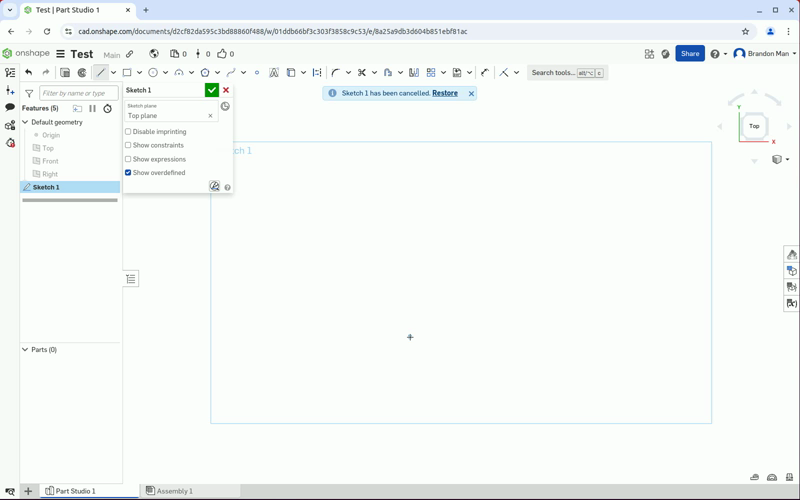
mouse_move(522, 336)
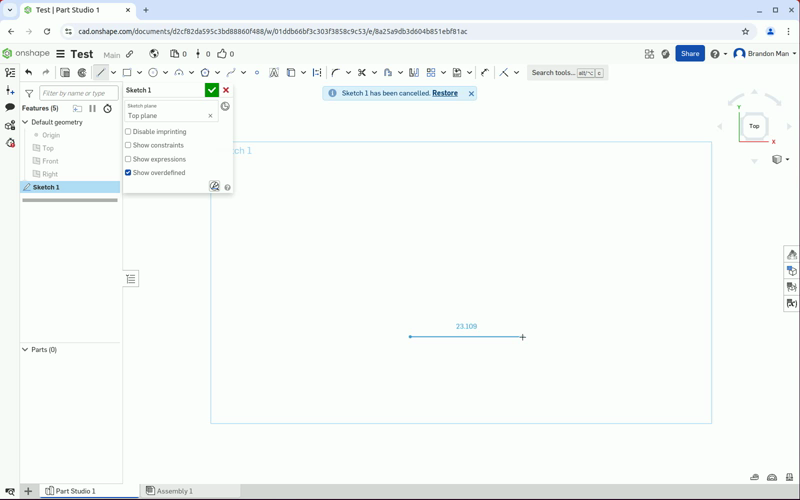
click(522, 336)
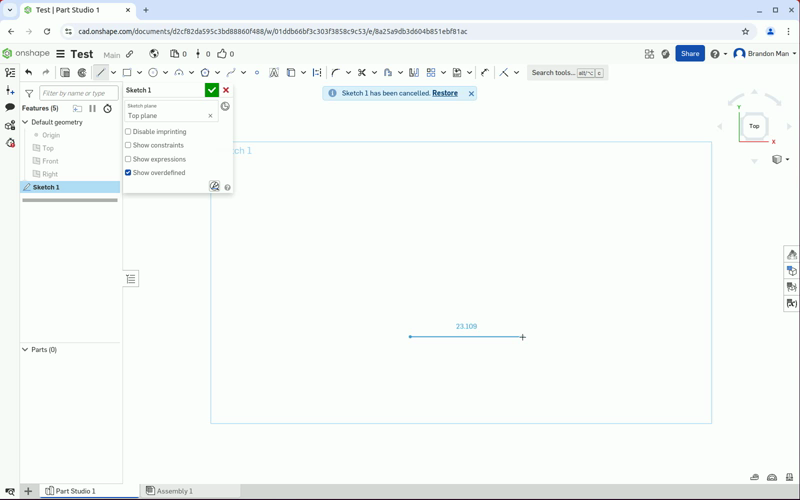
key_up(shift)
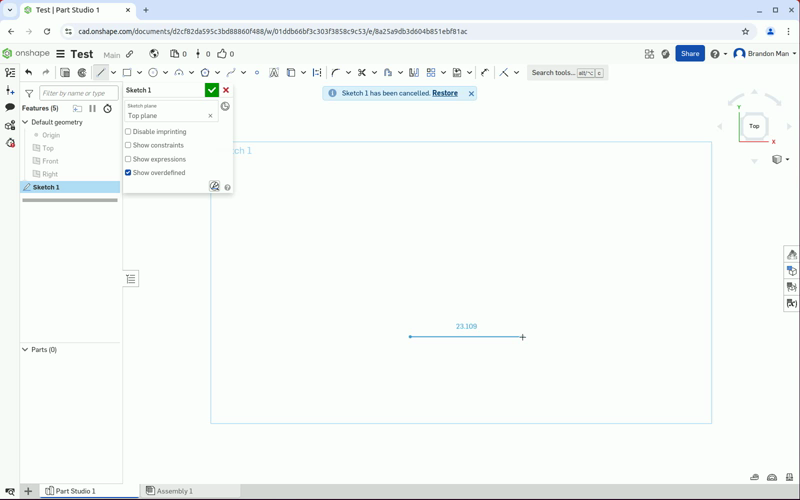
key_down(shift)
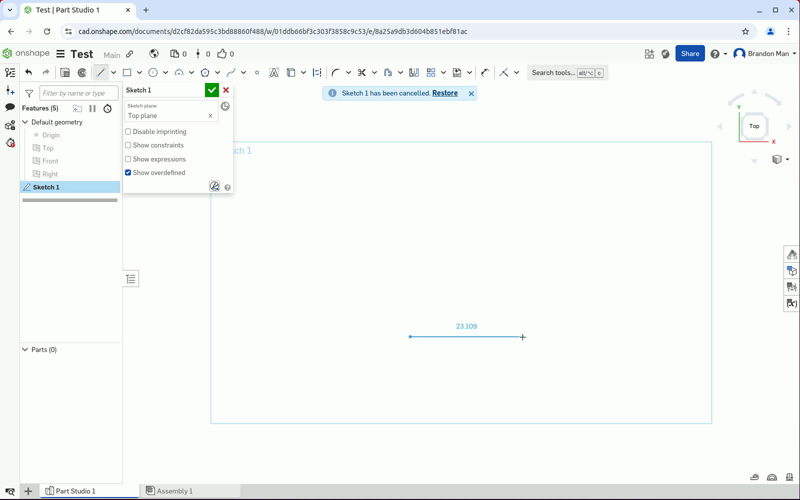
mouse_move(522, 252)
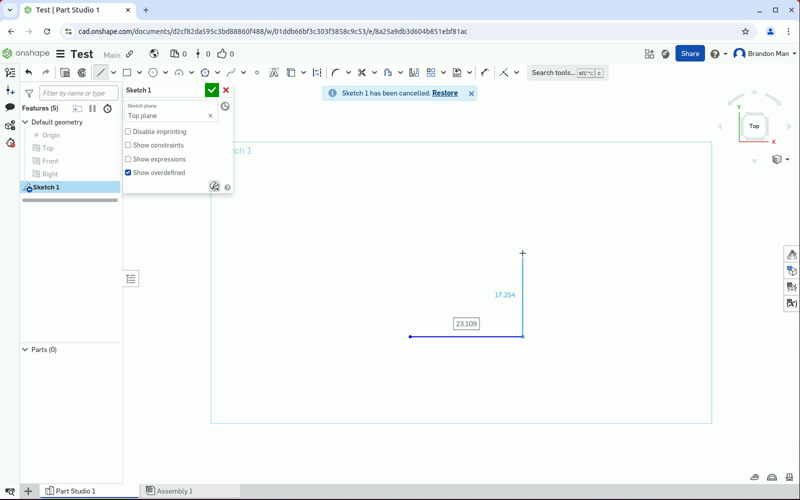
click(522, 252)
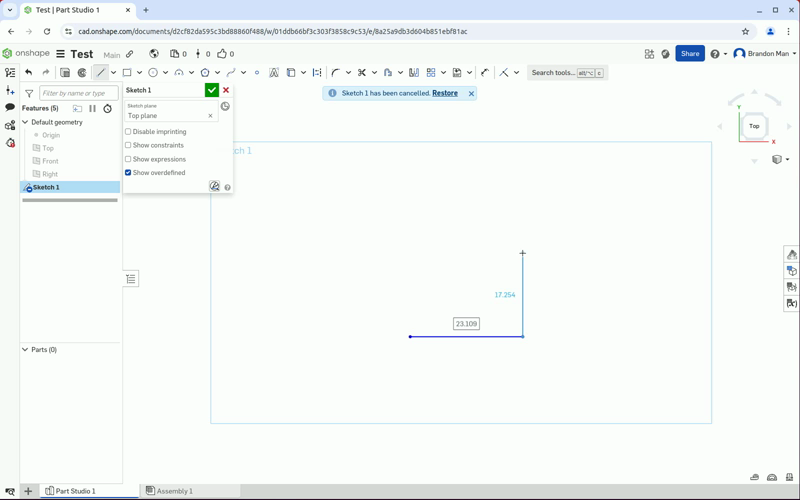
key_up(shift)
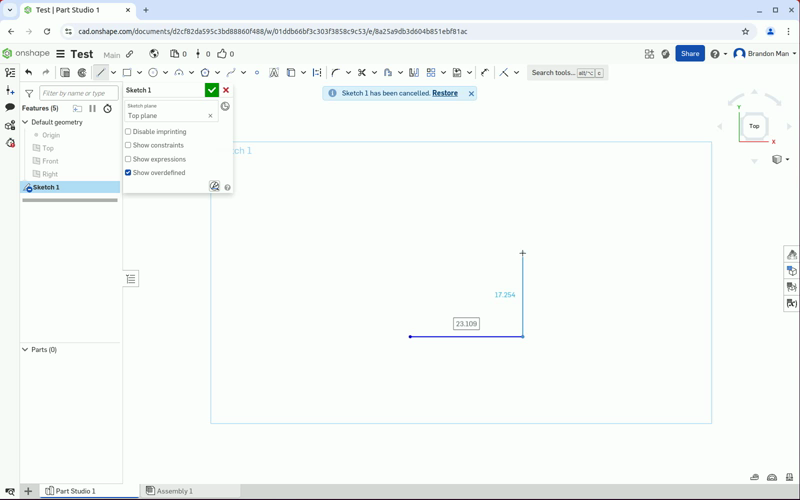
key_down(shift)
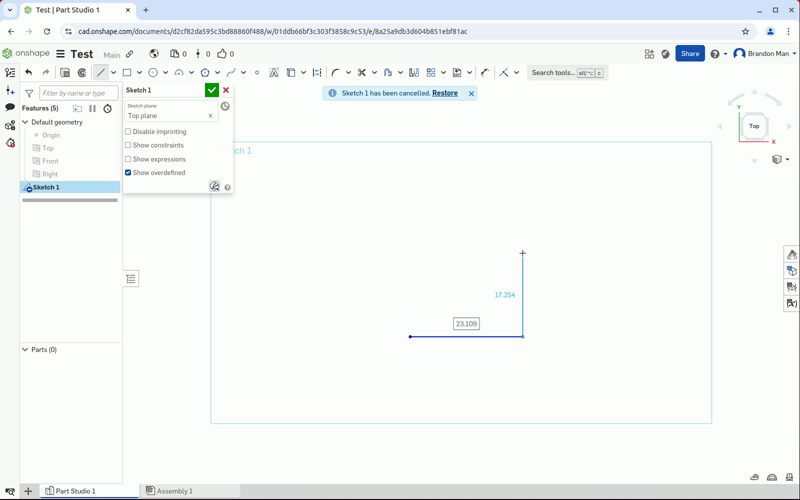
mouse_move(410, 252)
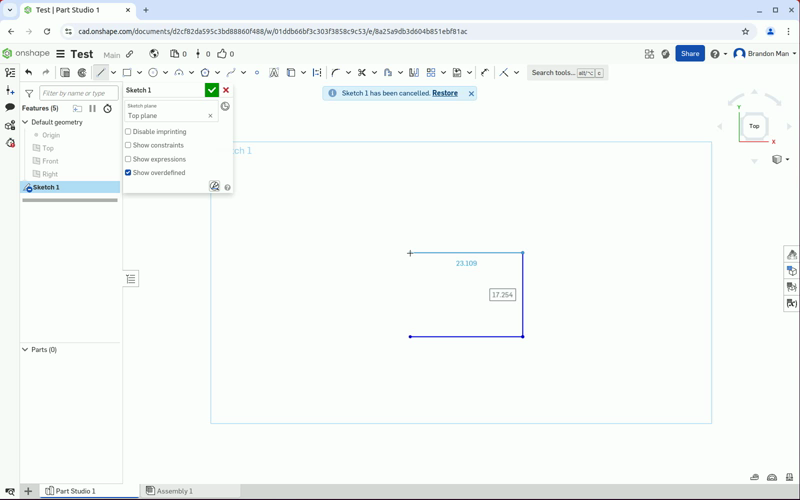
click(410, 252)
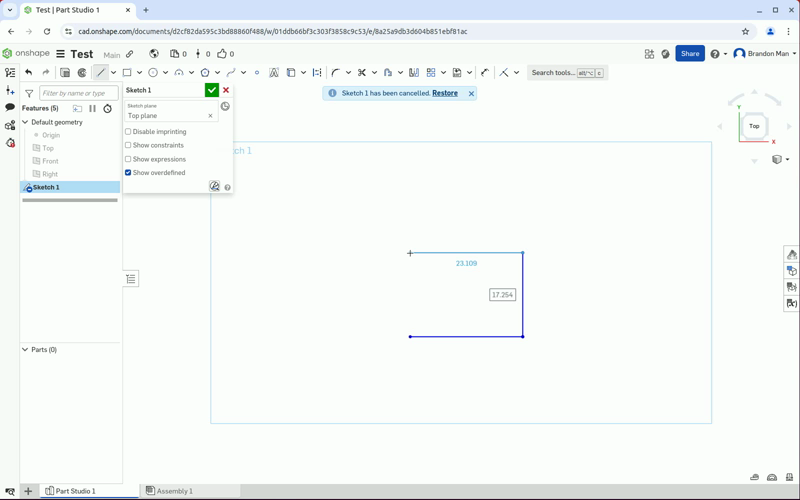
key_up(shift)
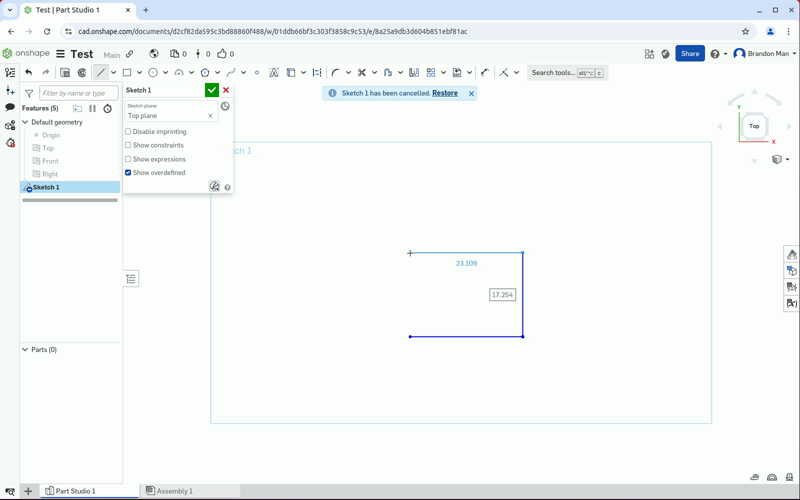
key_down(shift)
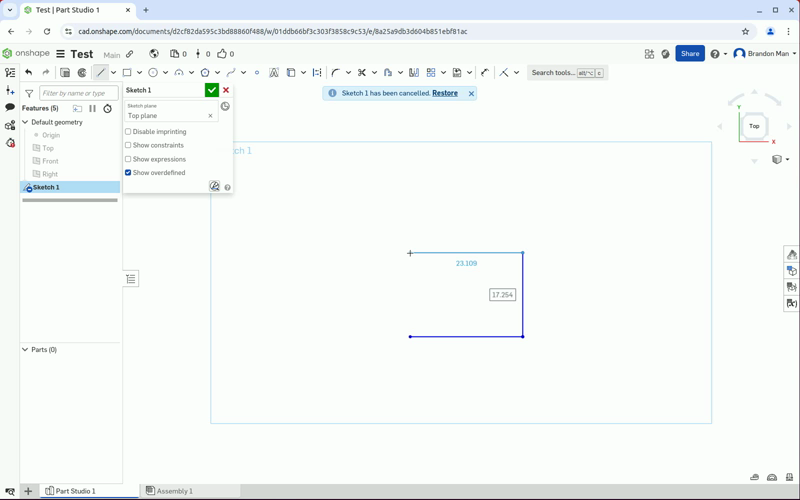
mouse_move(410, 336)
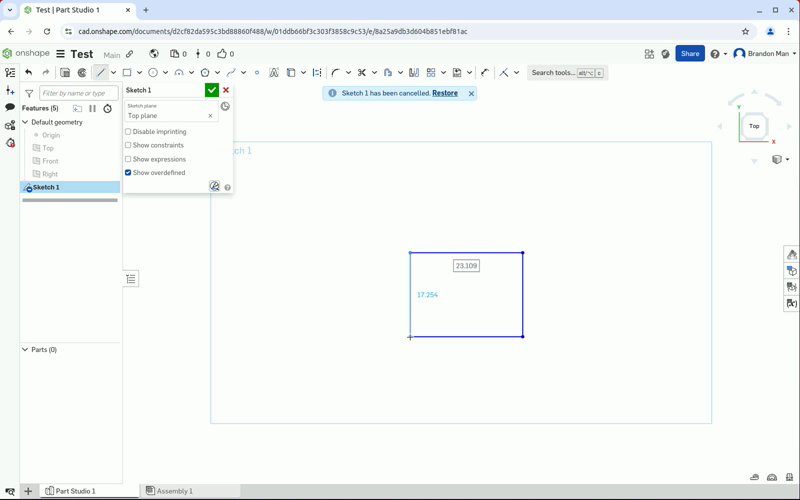
key_up(shift)
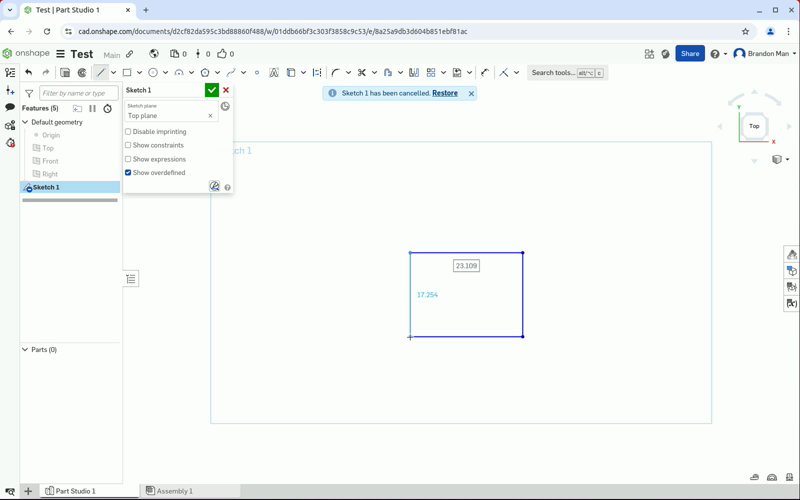
click(410, 336)
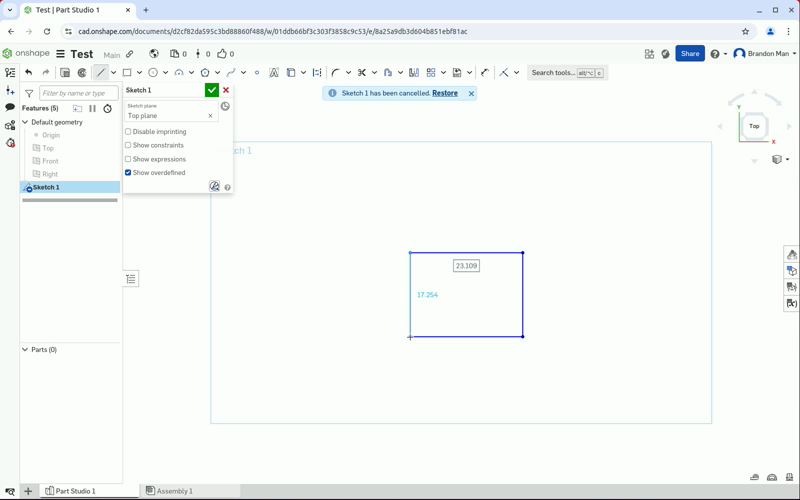
key(esc)
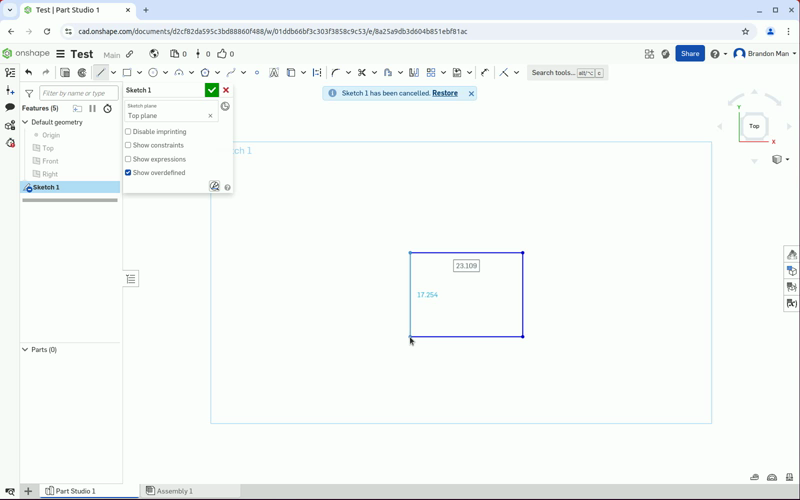
mouse_move(505, 298)
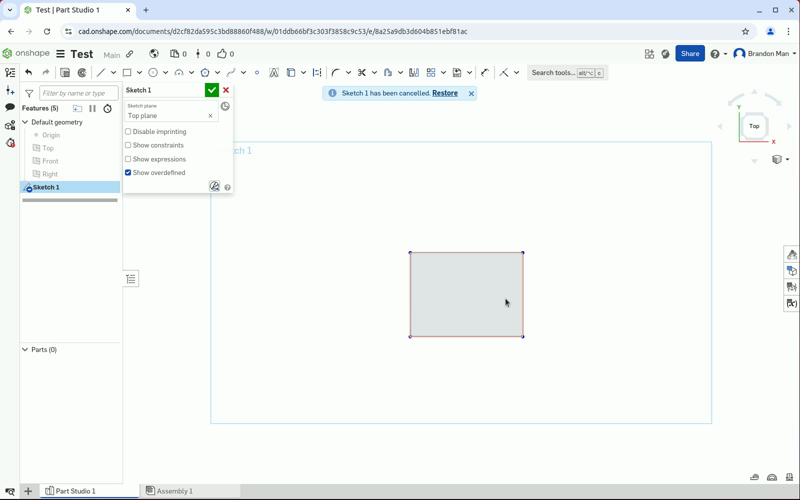
click(505, 298)
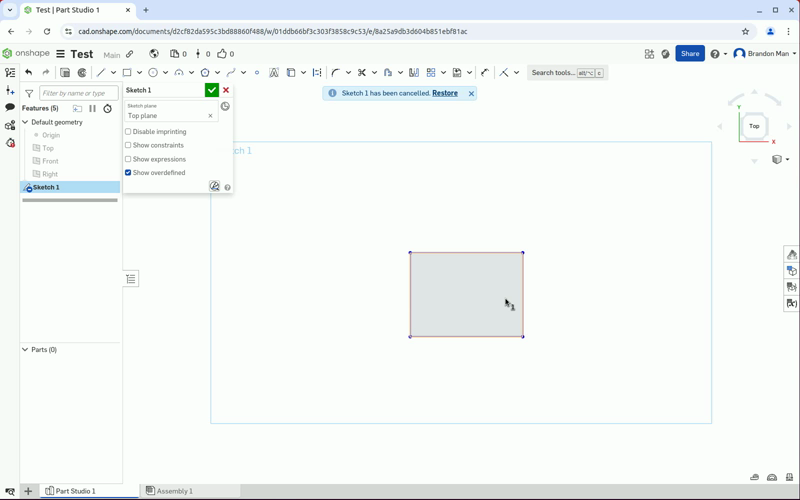
mouse_move(73, 352)
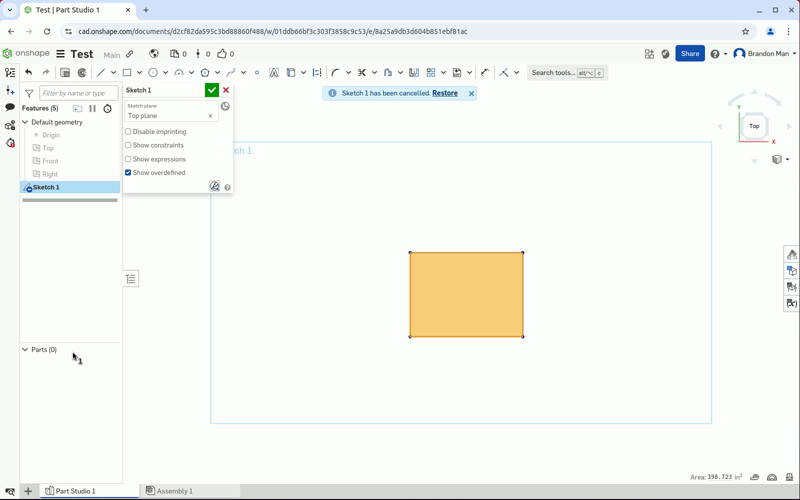
key(shift+y)
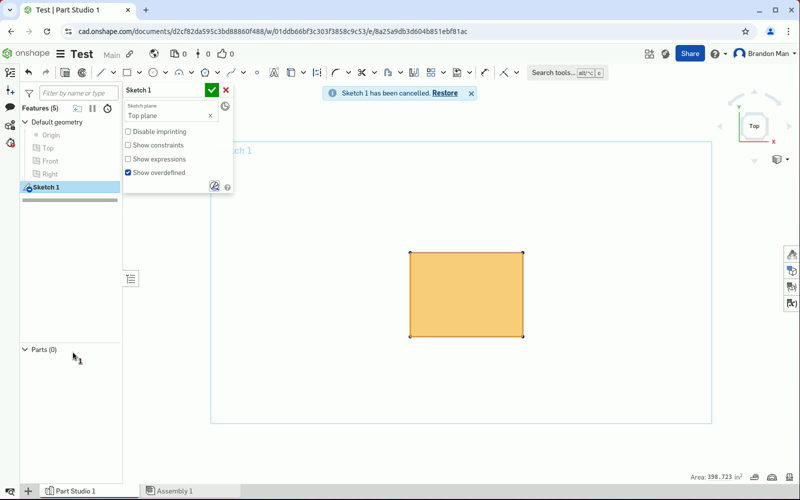
key(shift+e)
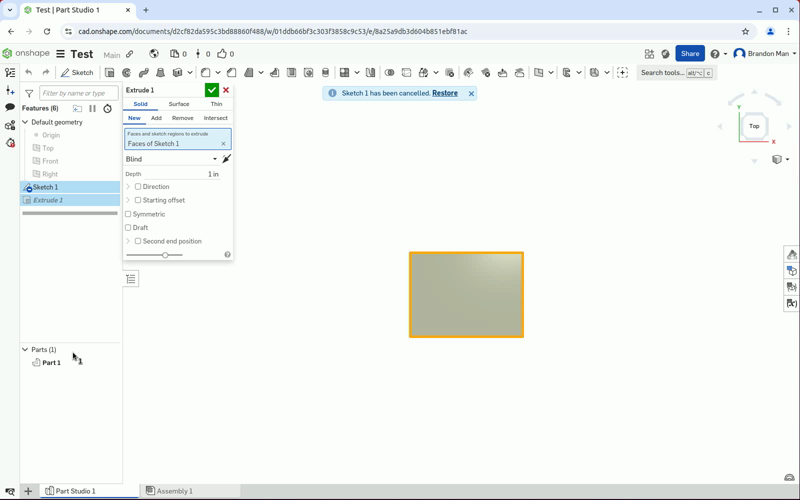
mouse_move(143, 106)
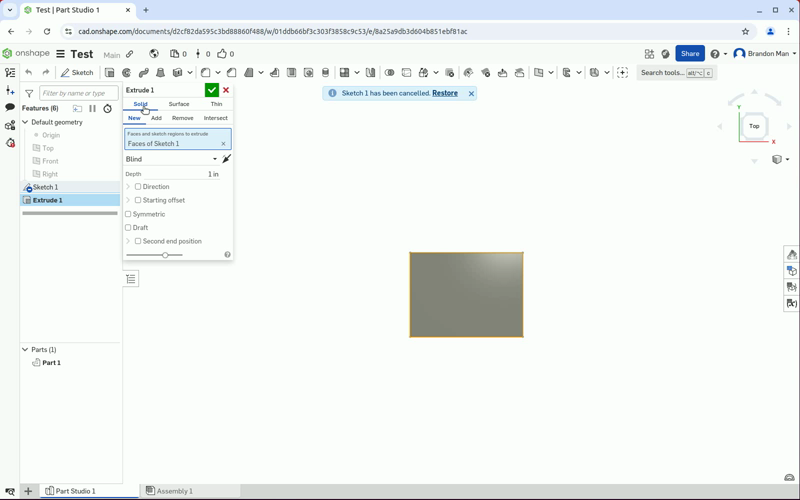
click(143, 106)
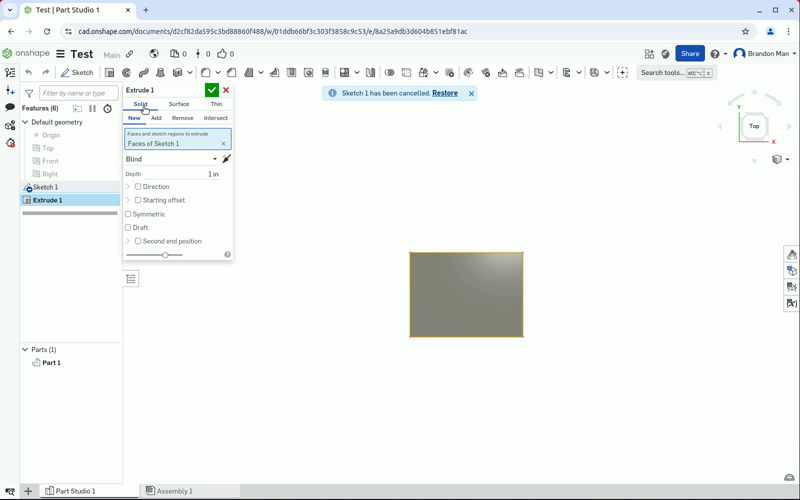
mouse_move(137, 120)
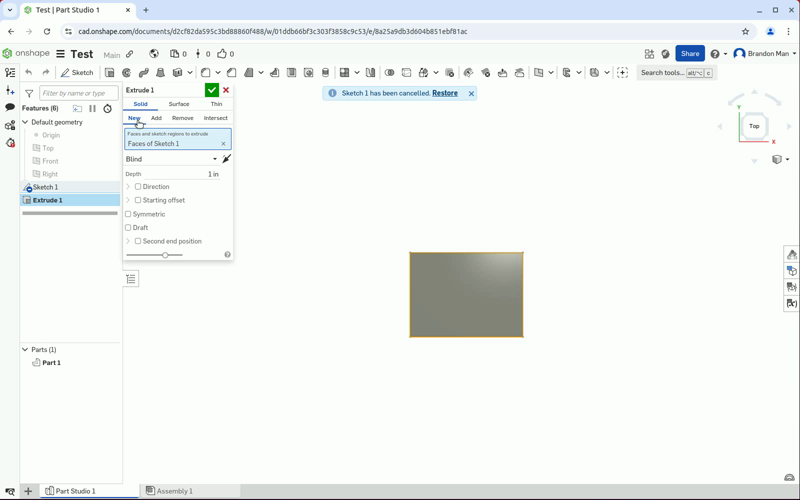
click(137, 120)
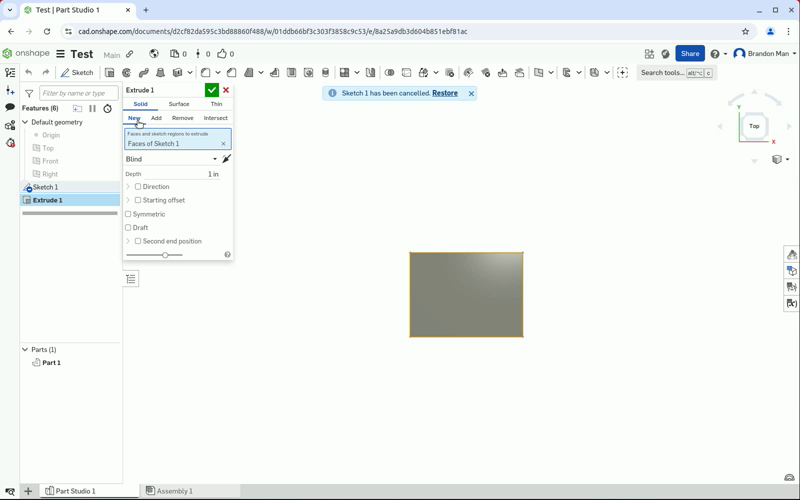
key(tab, 4)
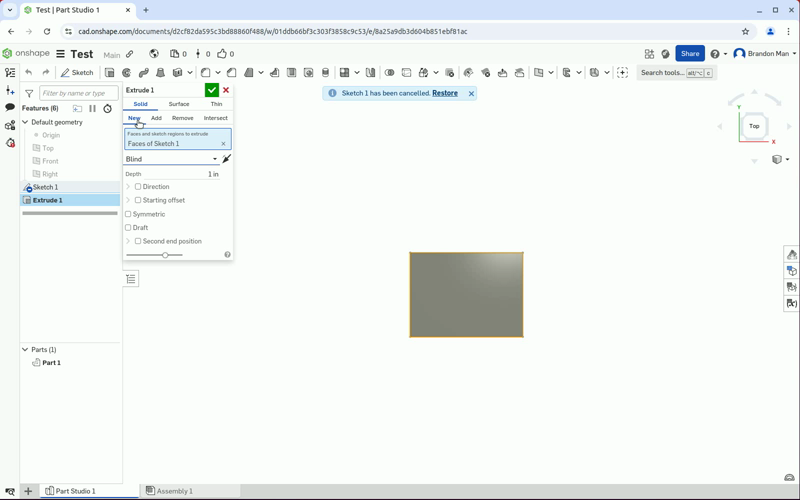
text(5.777)
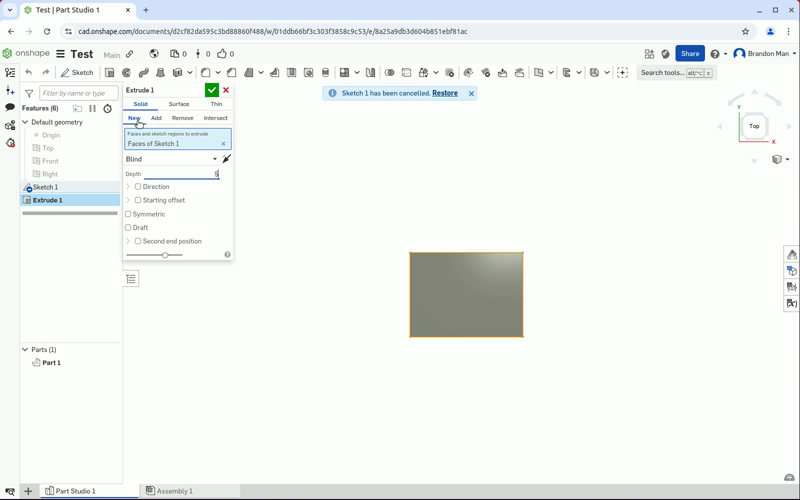
key(enter)
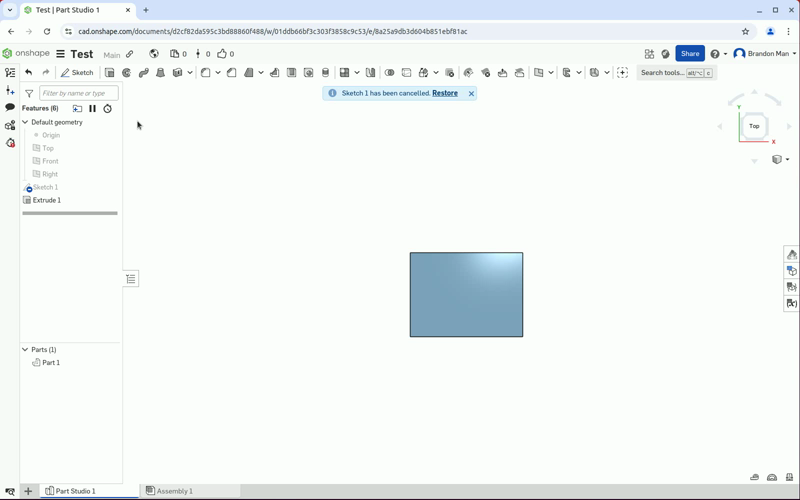
key(shift+h)
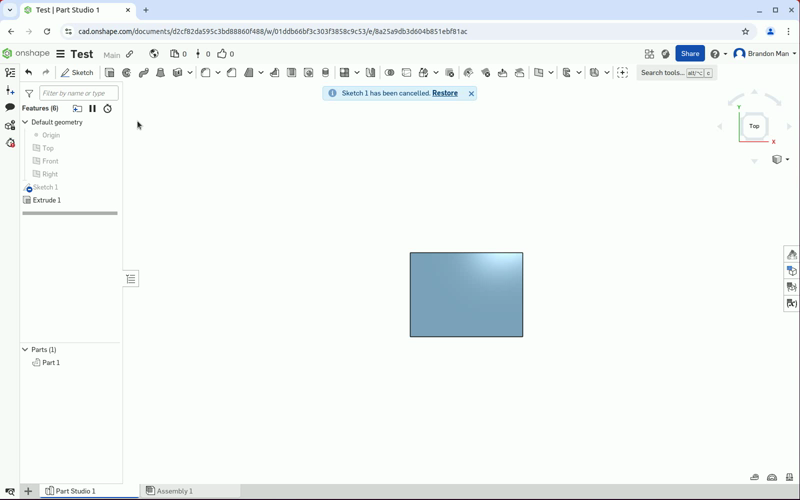
key(shift+h)
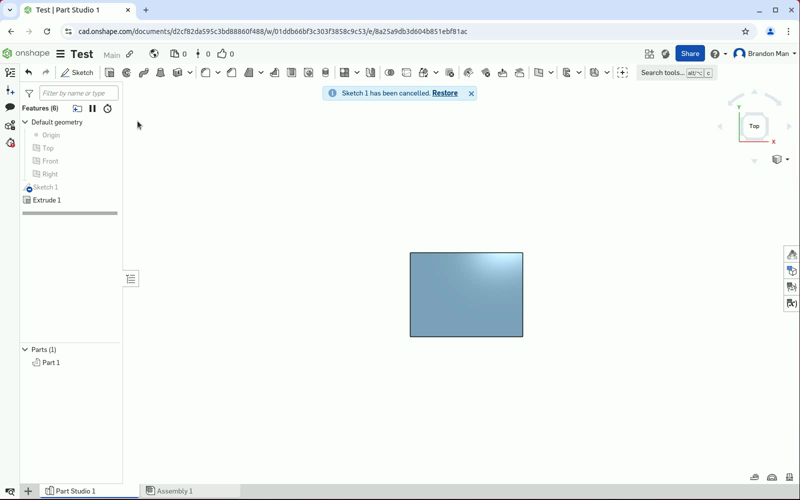
mouse_move(73, 189)
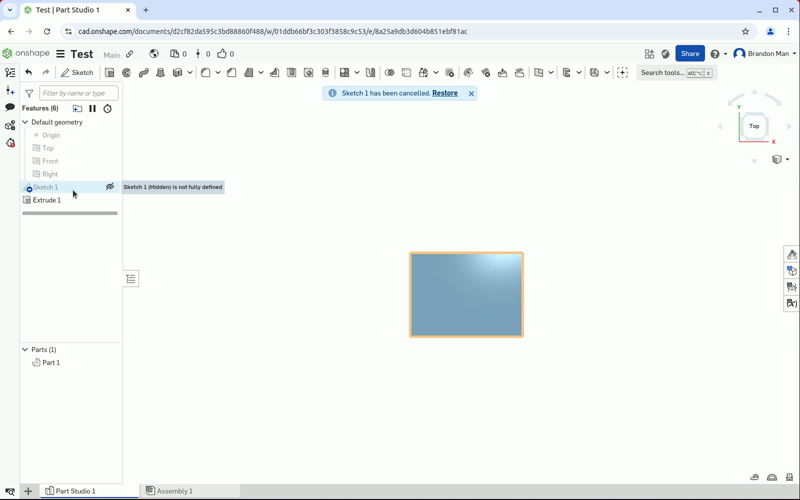
click(73, 189)
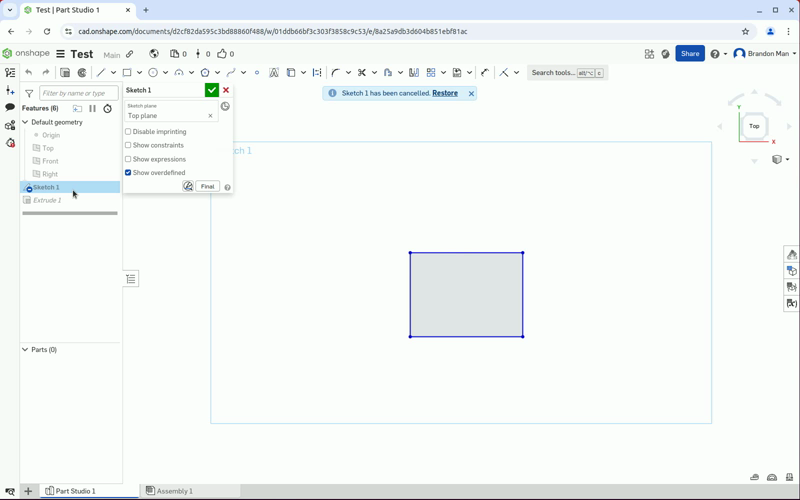
mouse_move(229, 92)
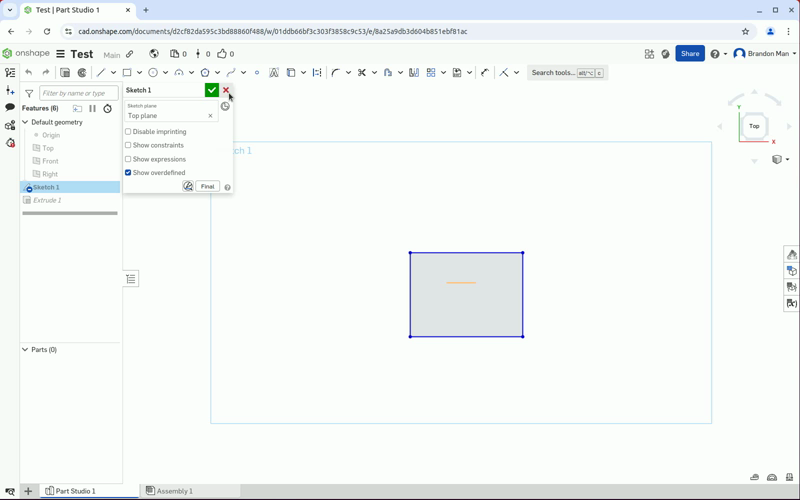
click(229, 92)
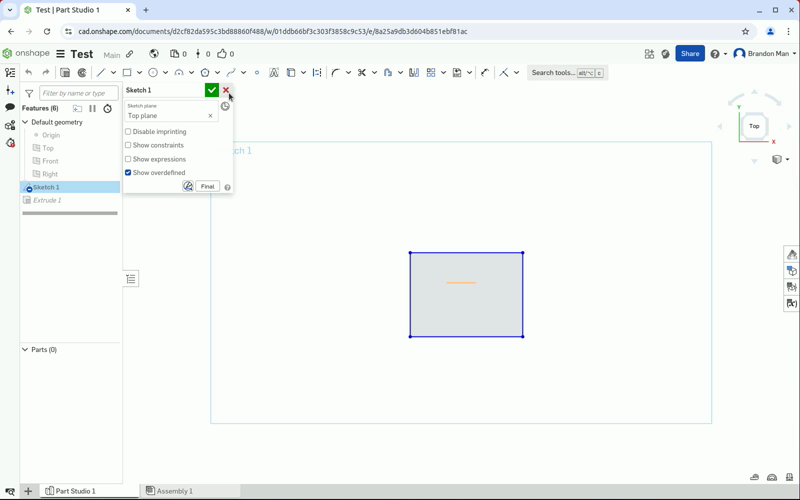
key(shift+s)
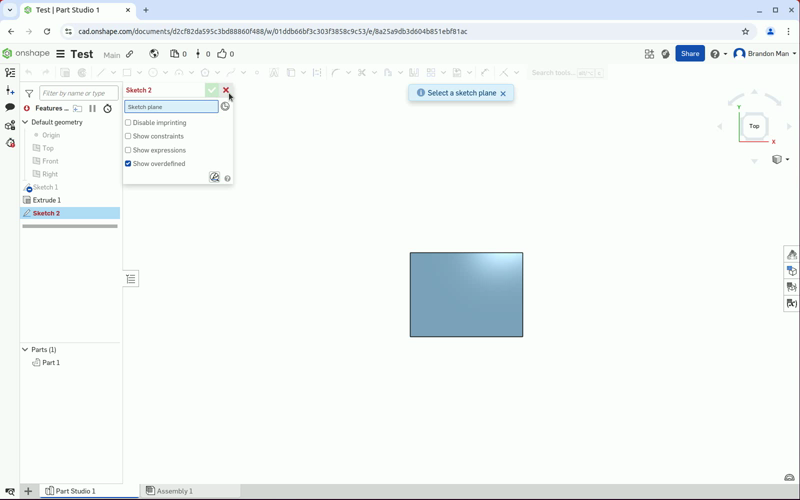
mouse_move(73, 150)
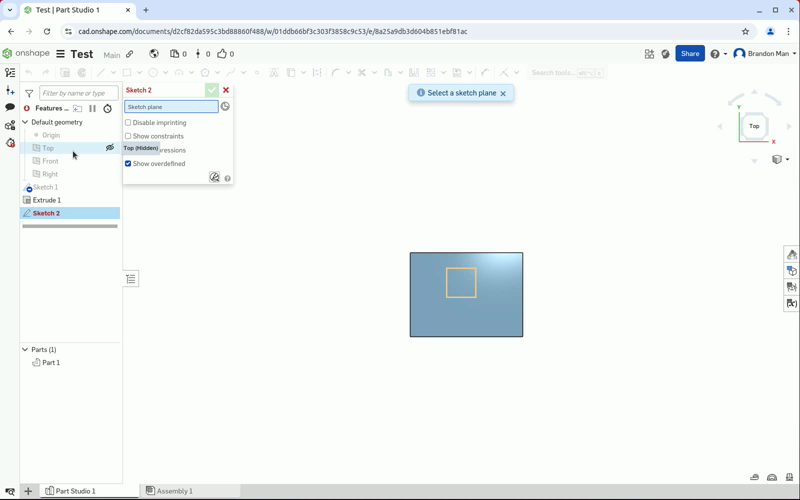
click(73, 150)
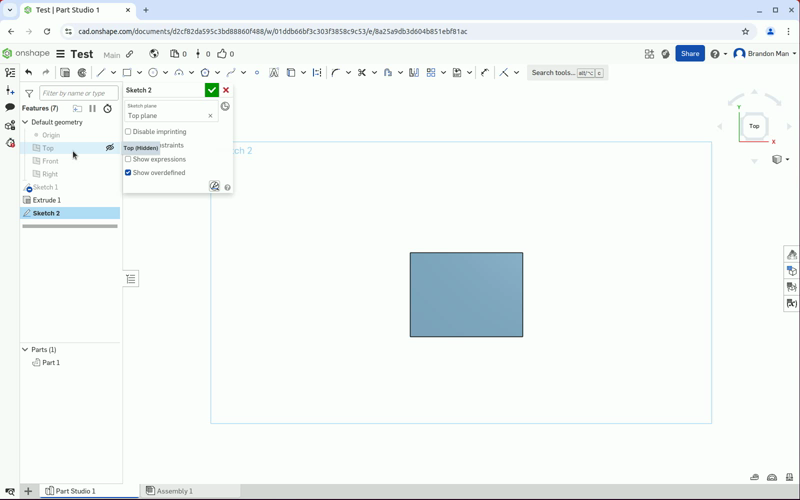
mouse_move(73, 352)
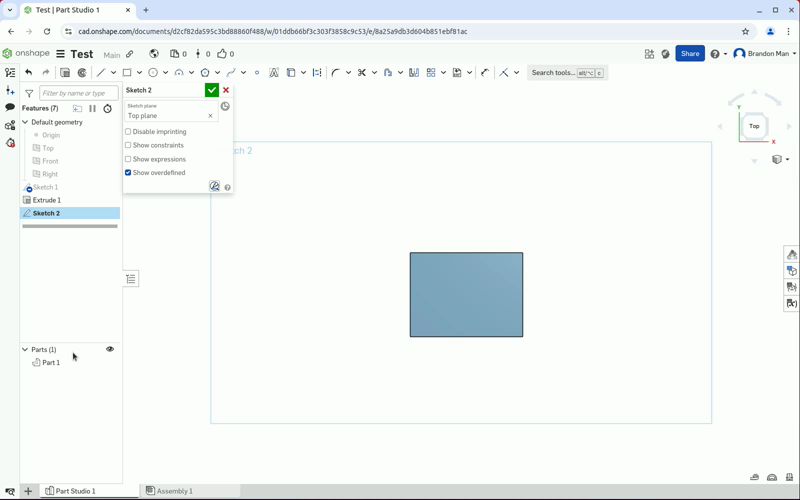
key(y)
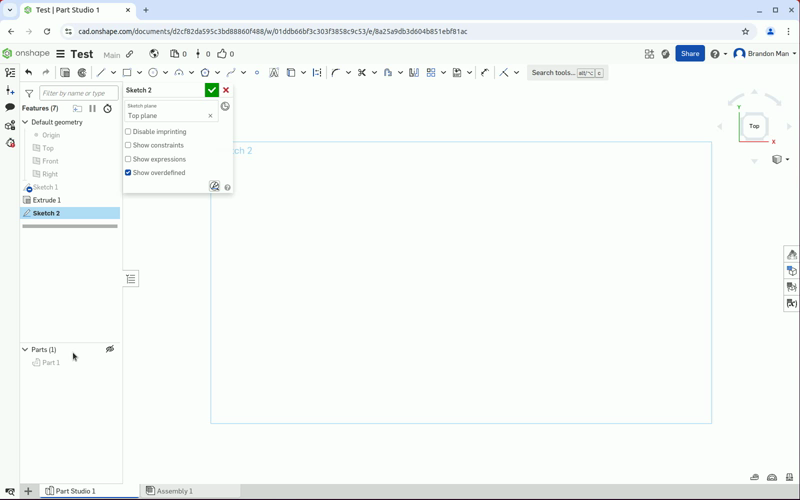
key(l)
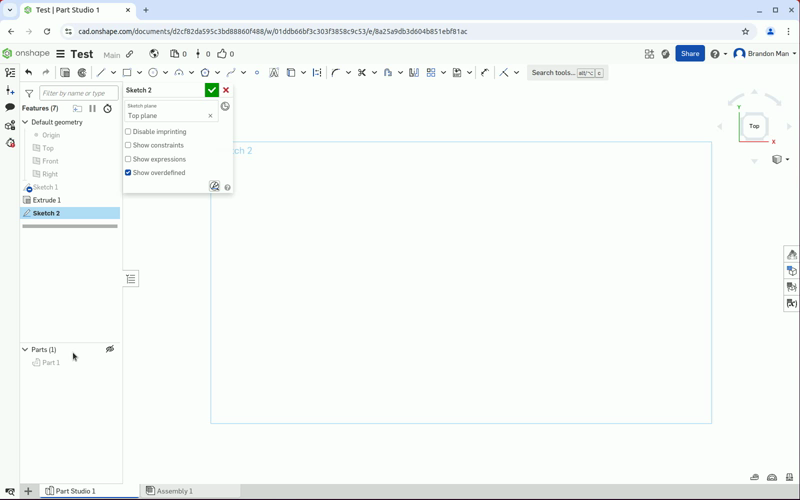
key_down(shift)
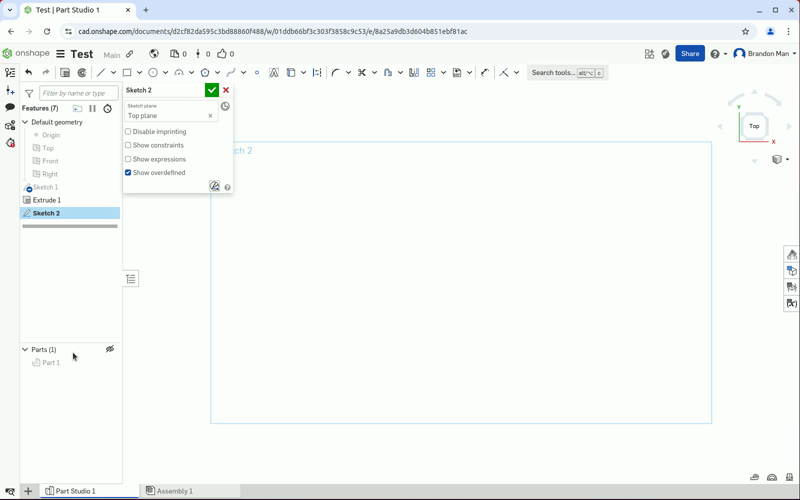
mouse_move(410, 252)
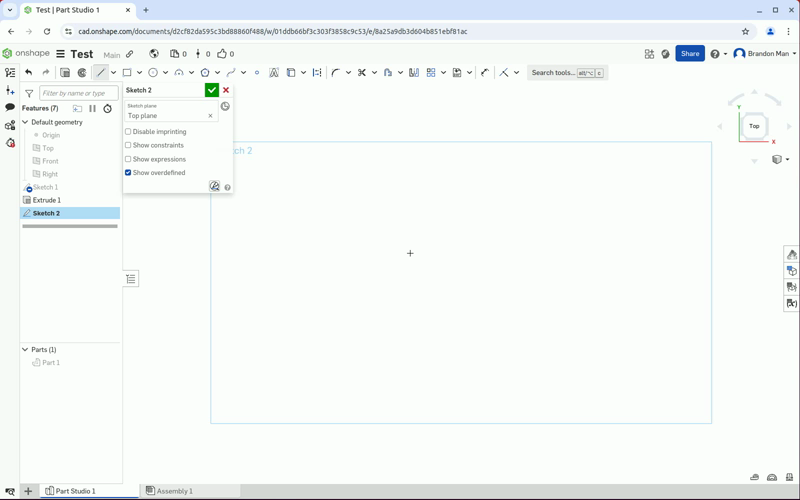
click(410, 252)
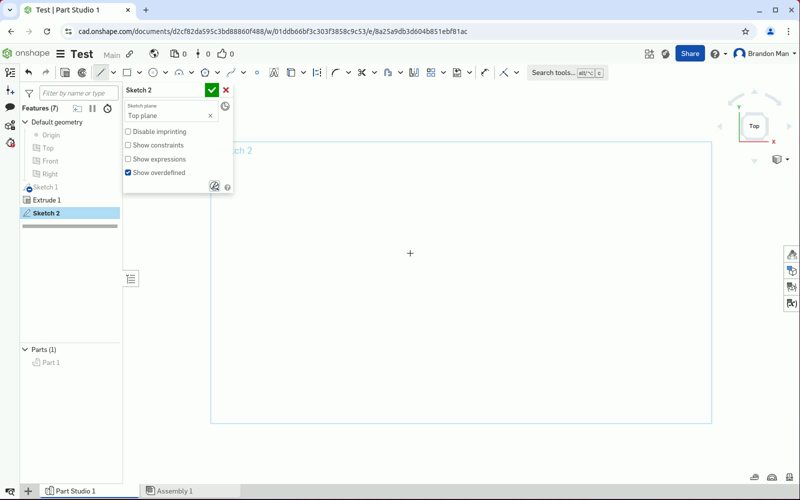
key_up(shift)
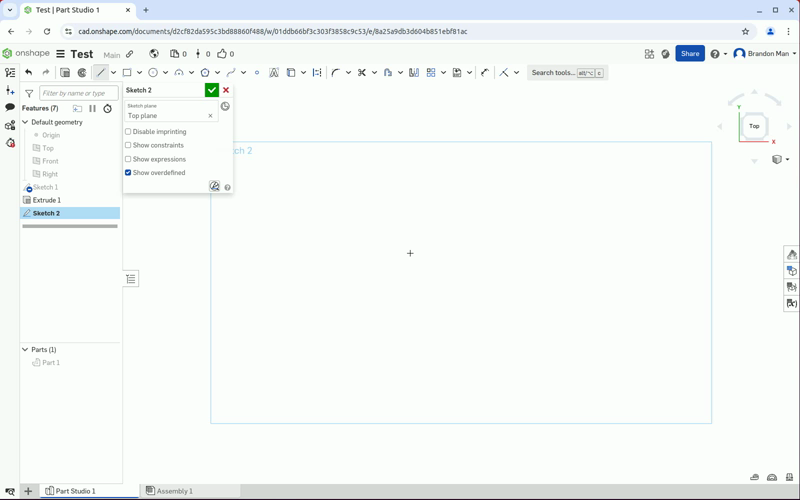
key_down(shift)
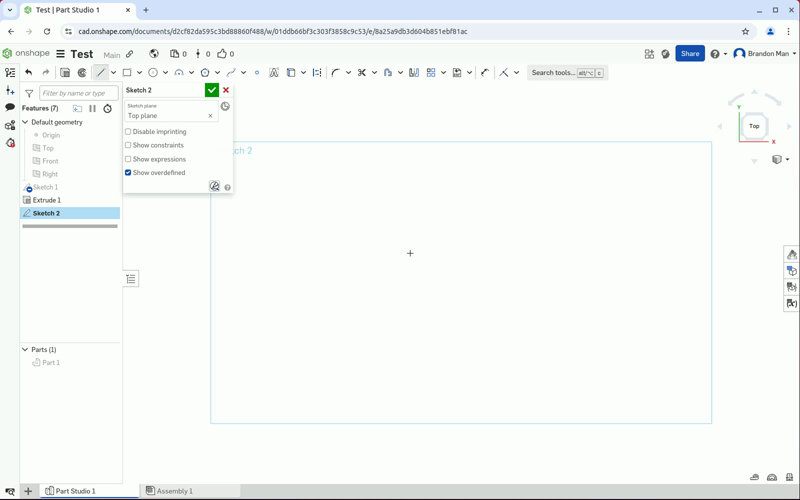
mouse_move(522, 252)
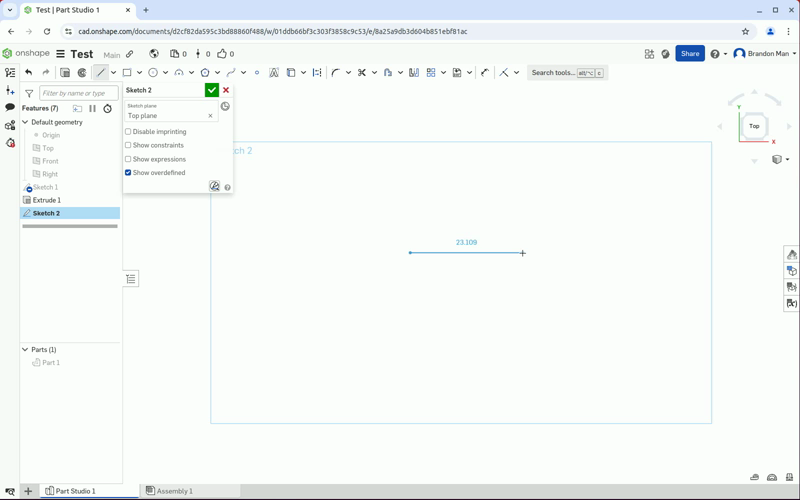
click(522, 252)
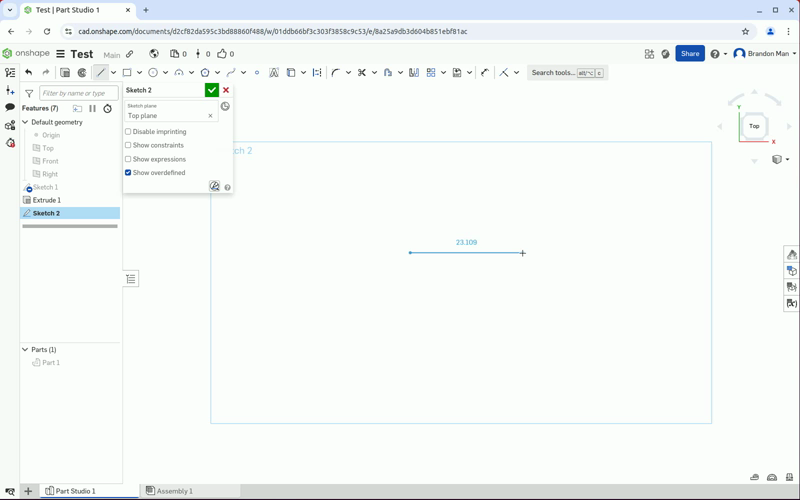
key_up(shift)
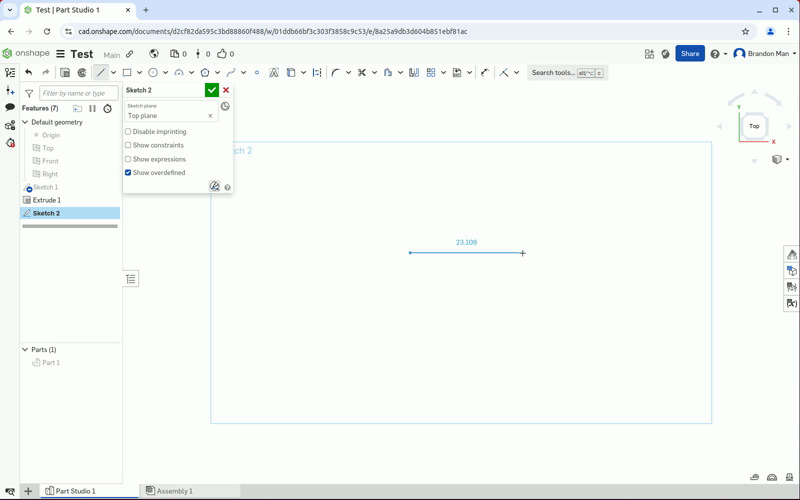
key_down(shift)
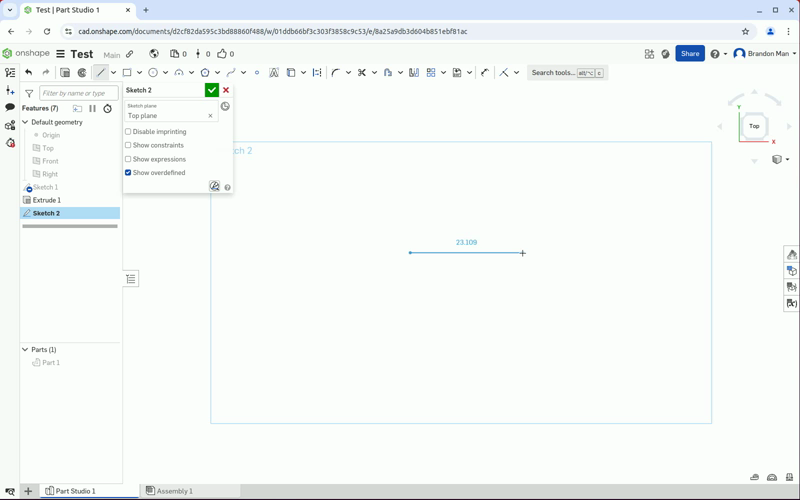
mouse_move(552, 252)
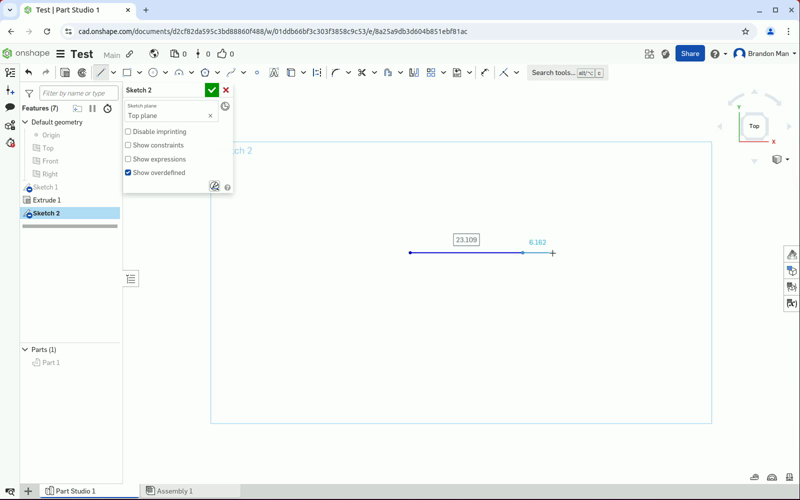
mouse_move(522, 224)
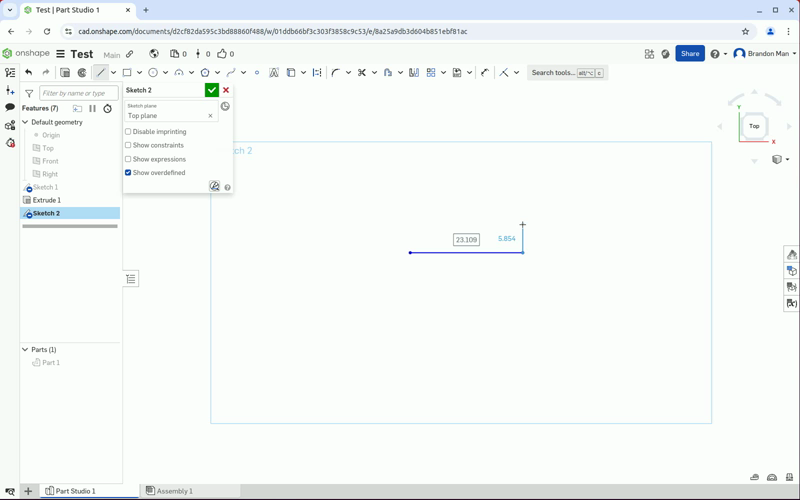
click(522, 224)
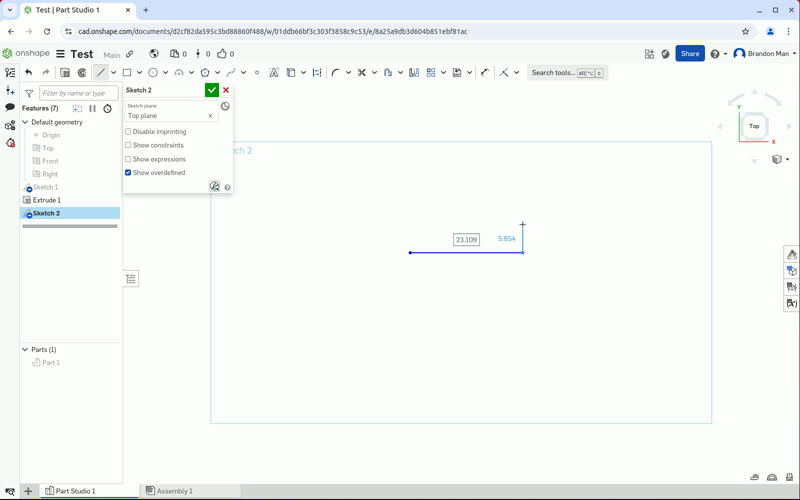
key_up(shift)
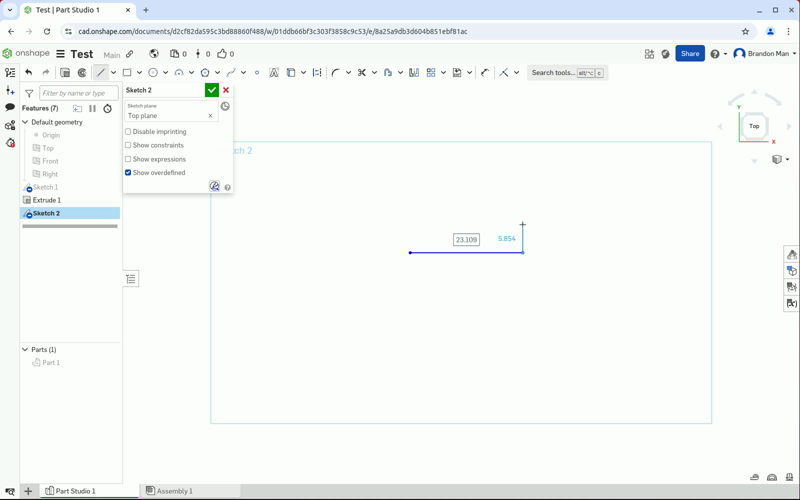
key_down(shift)
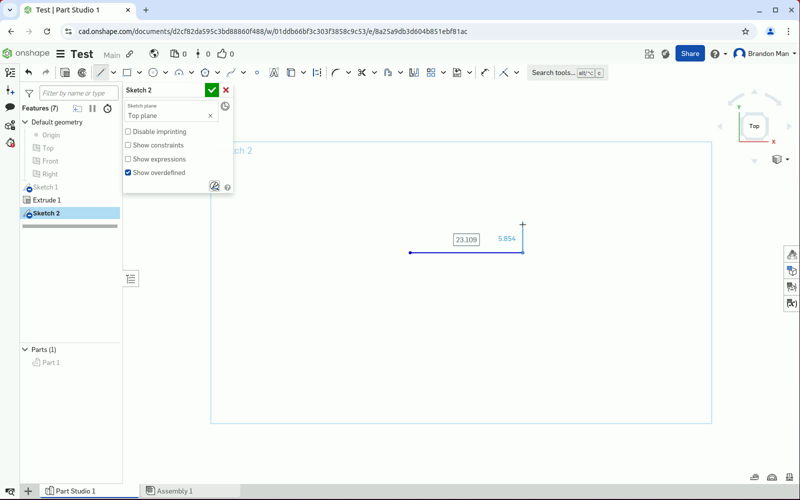
mouse_move(410, 224)
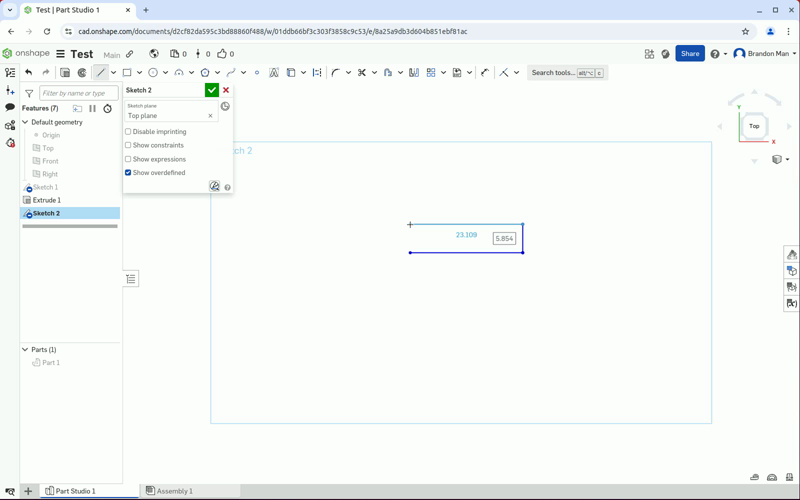
click(410, 224)
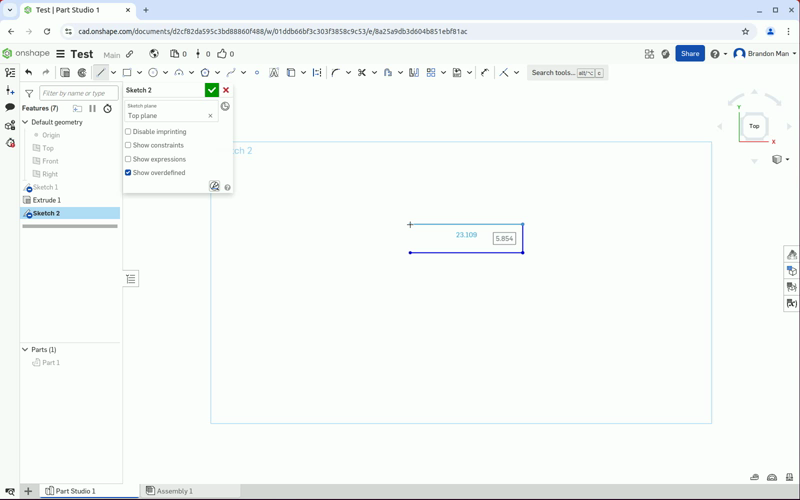
key_up(shift)
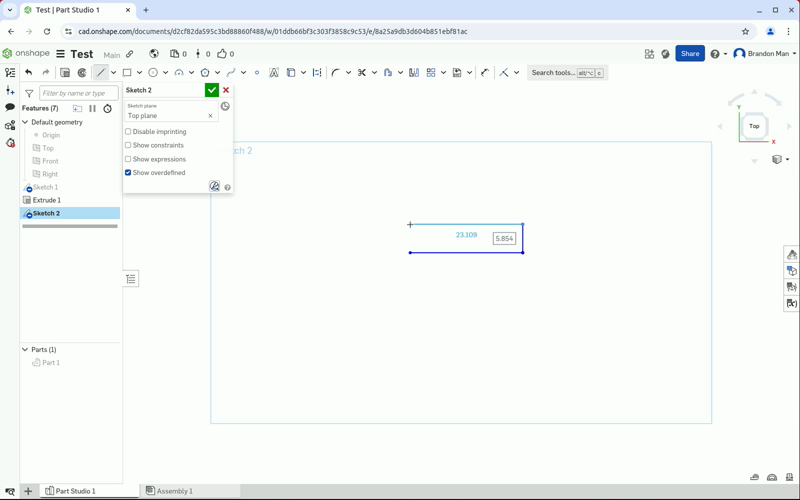
mouse_move(440, 224)
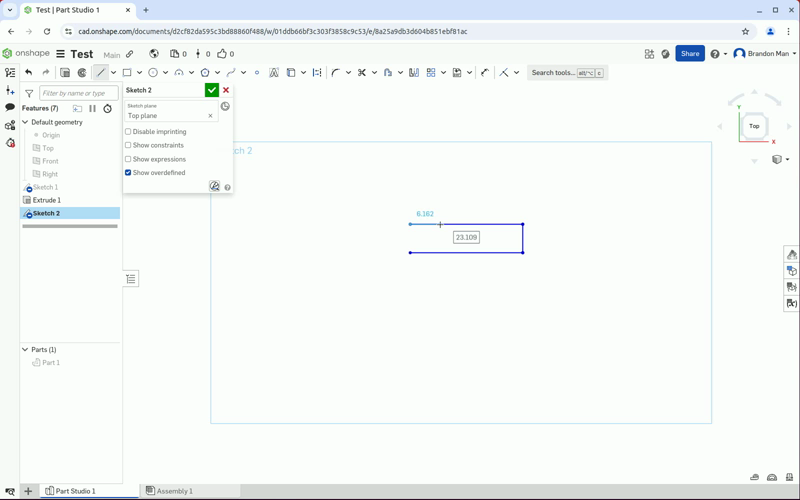
key_down(shift)
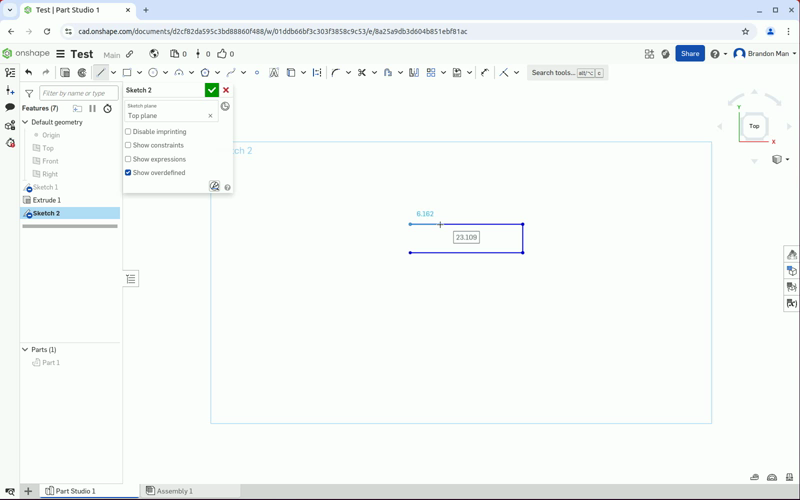
mouse_move(410, 252)
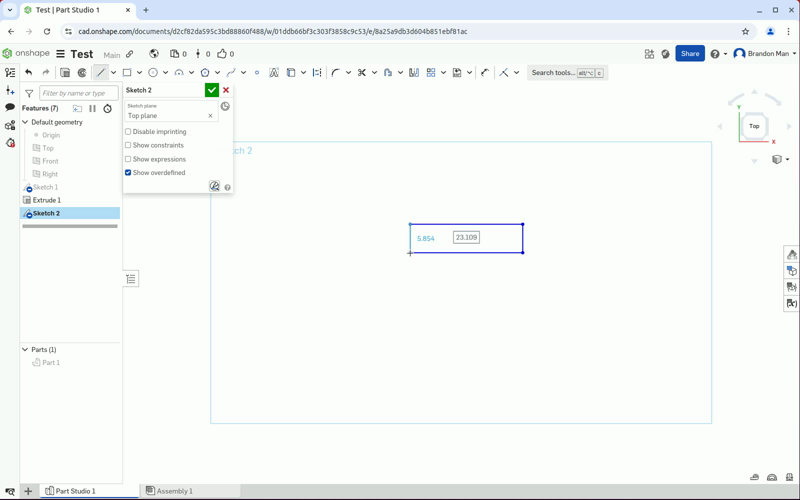
key_up(shift)
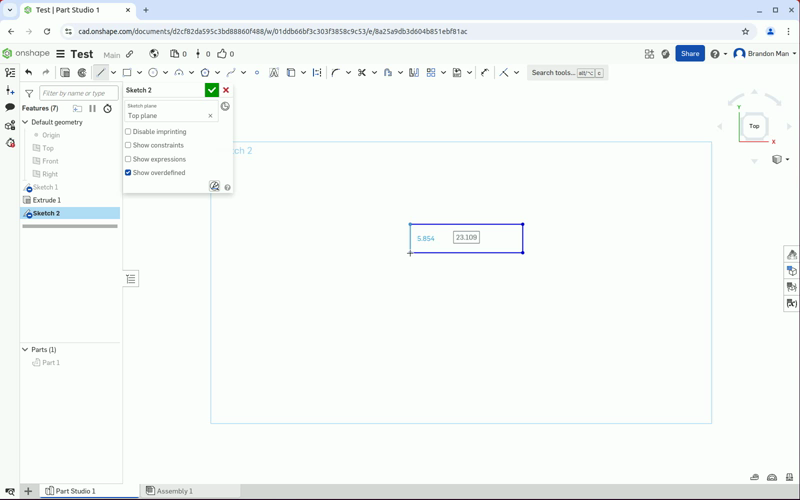
click(410, 252)
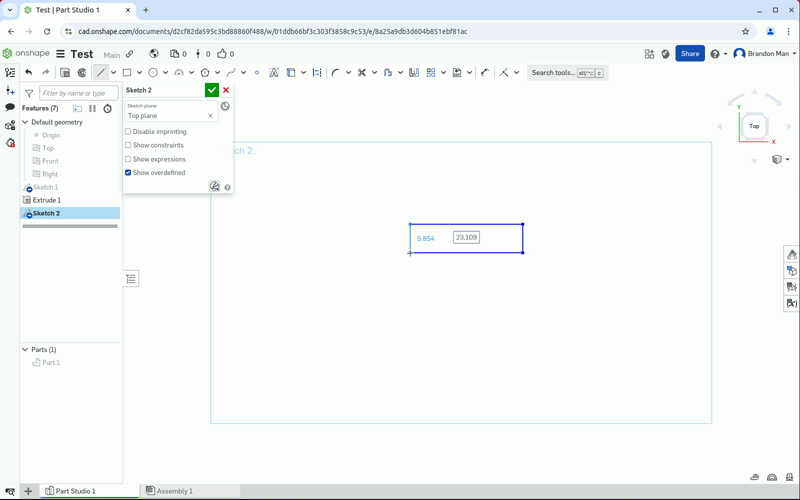
key(esc)
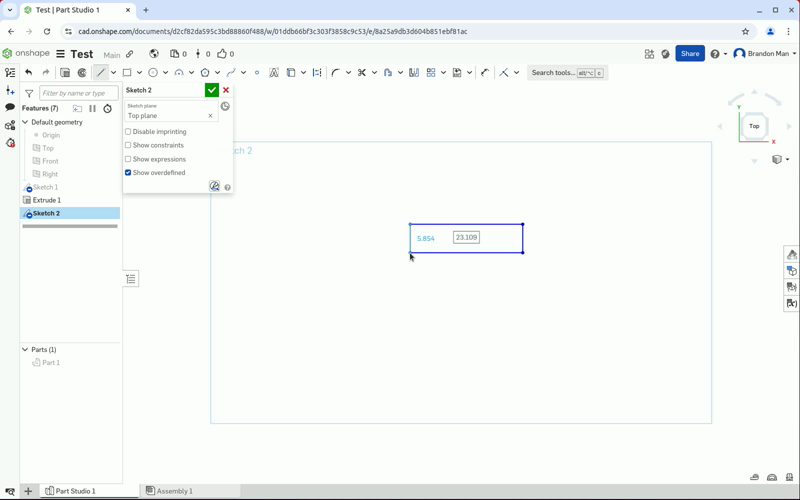
mouse_move(450, 236)
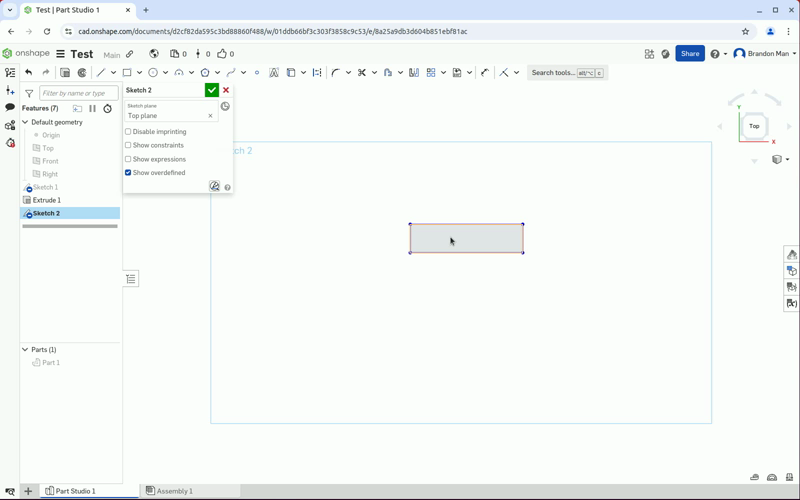
click(450, 236)
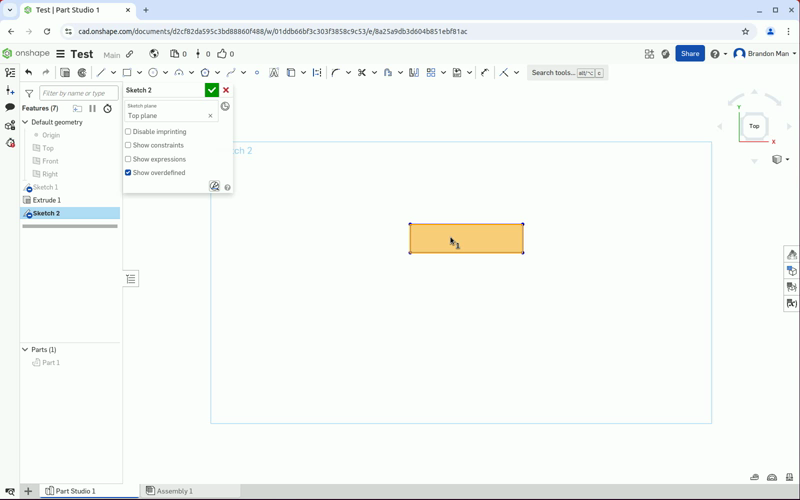
mouse_move(73, 352)
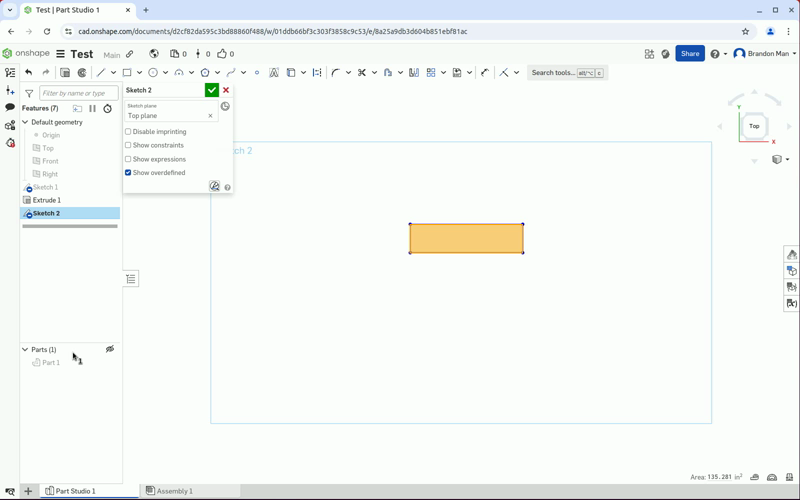
key(shift+y)
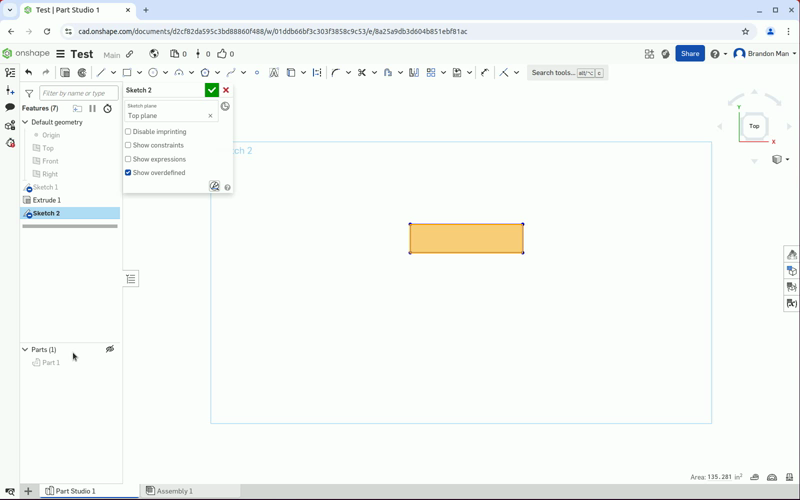
key(shift+e)
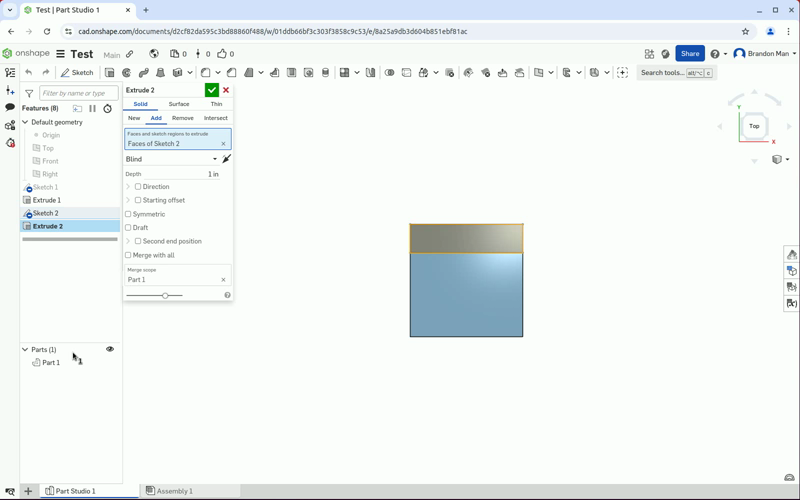
mouse_move(143, 106)
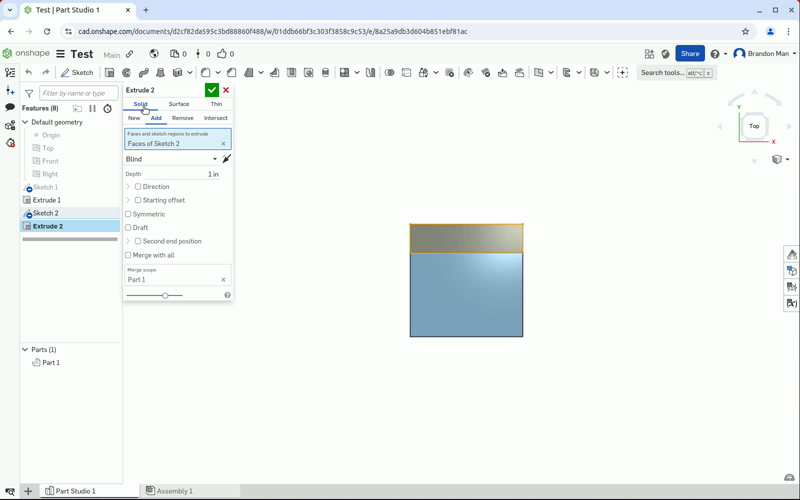
click(143, 106)
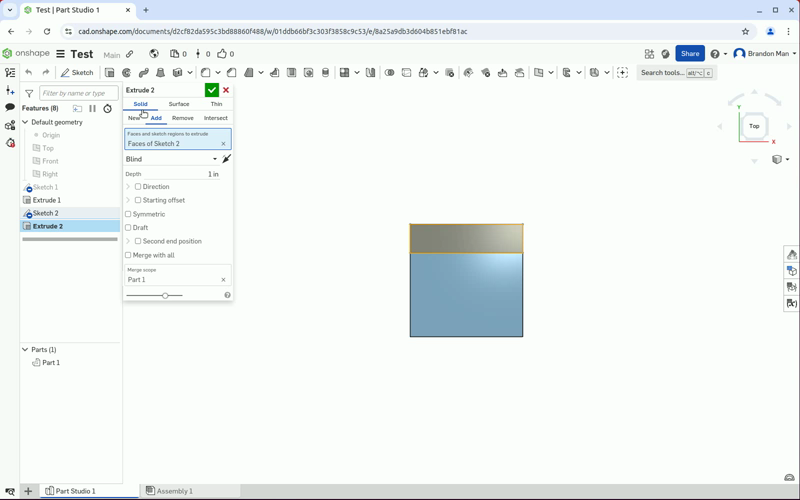
mouse_move(137, 120)
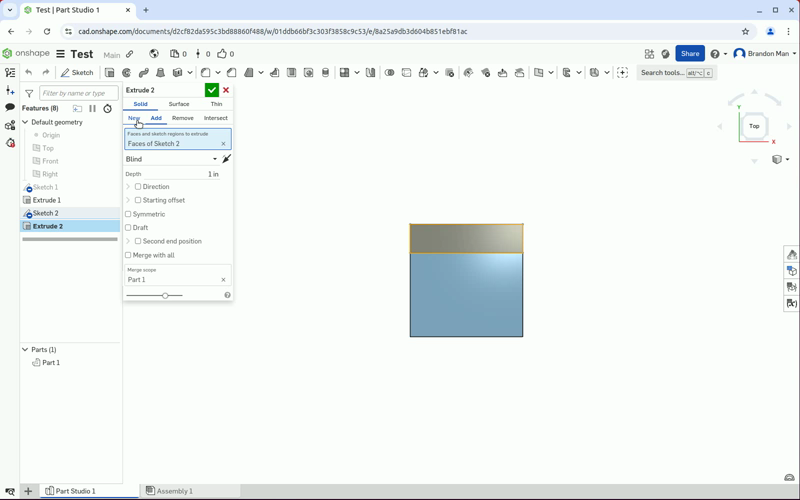
click(137, 120)
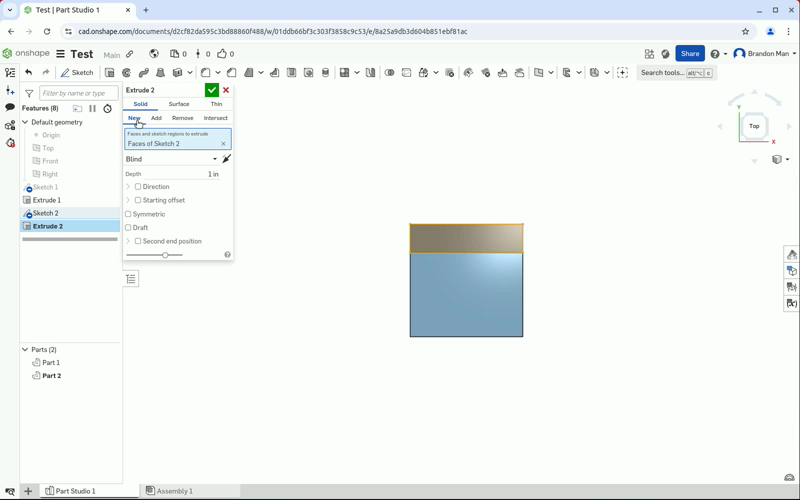
key(tab, 4)
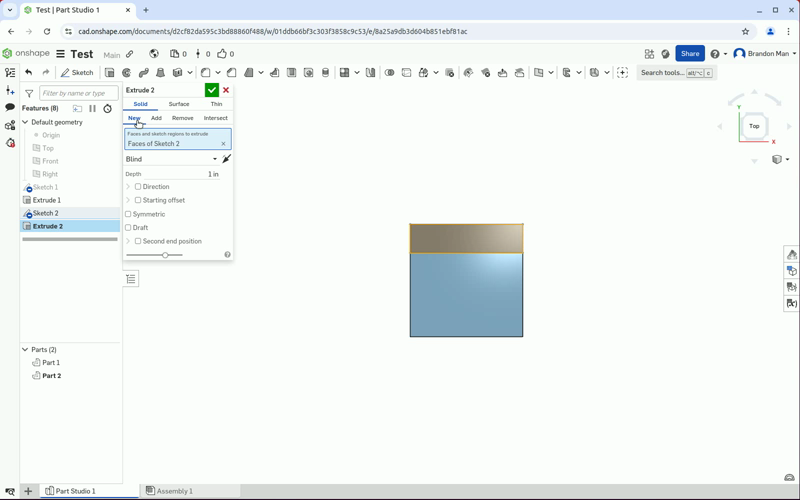
text(23.108)
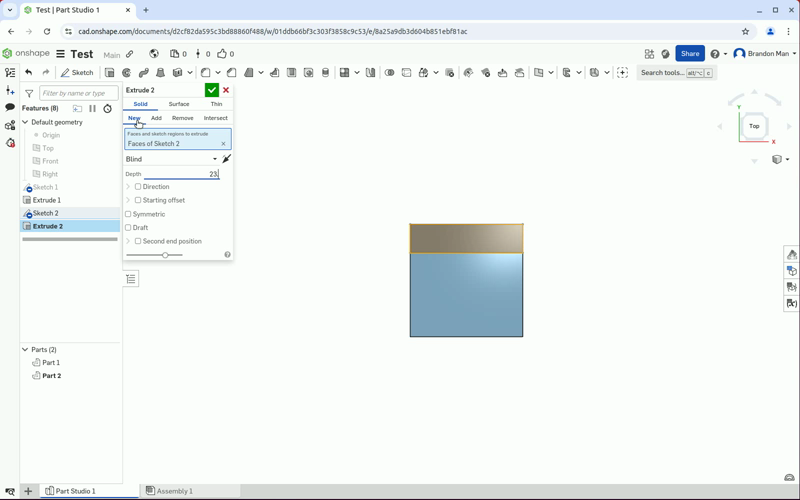
key(enter)
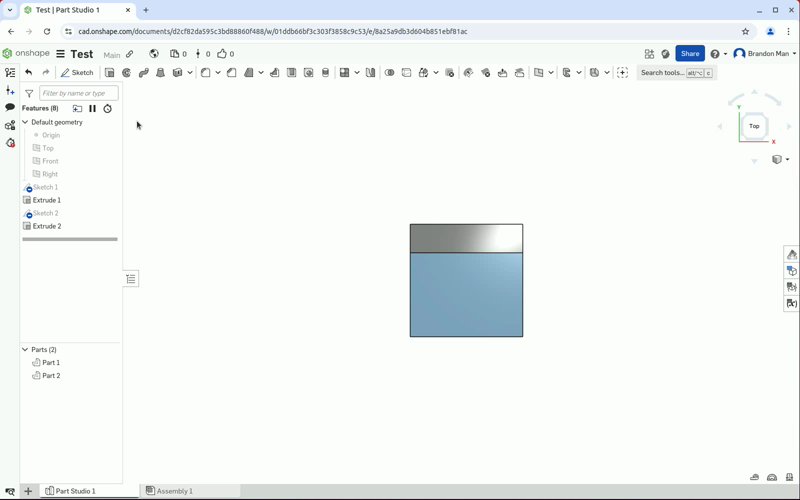
key(shift+h)
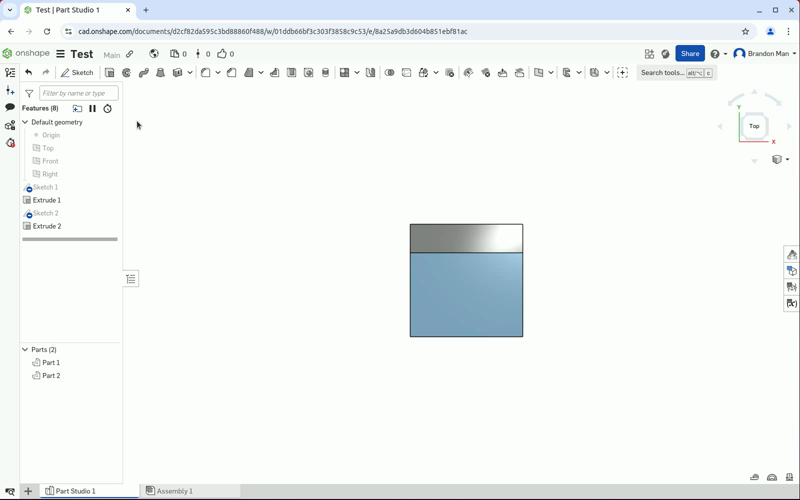
key(shift+h)
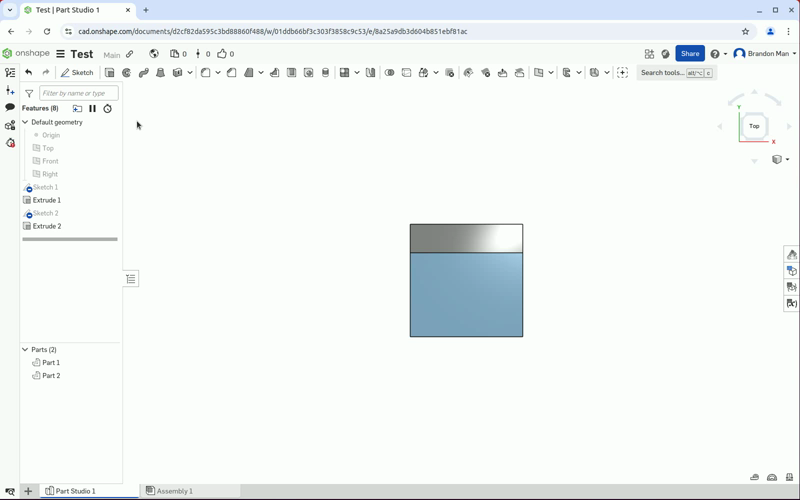
key(shift+7)
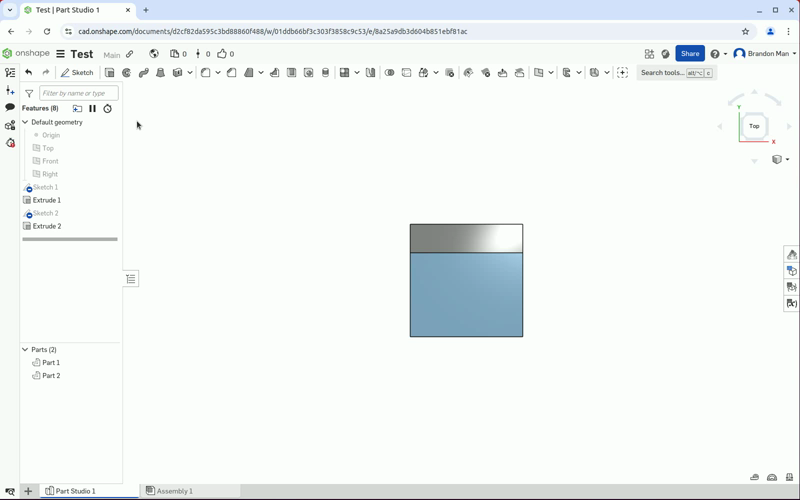
key(up, 3)
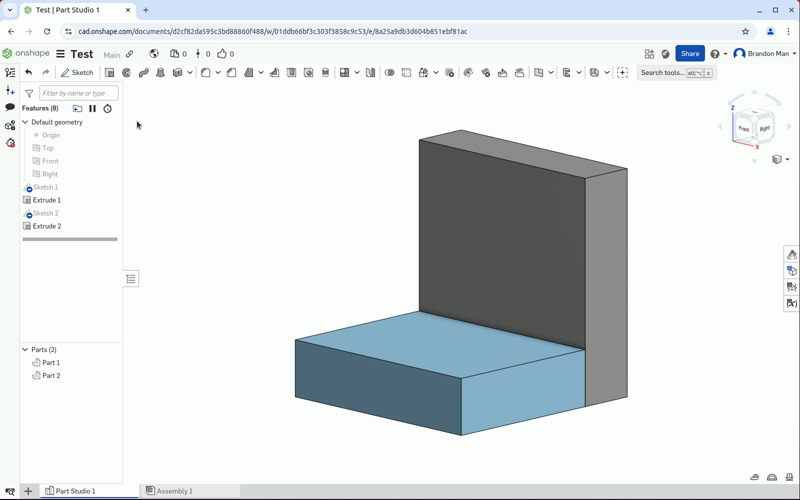
key(left, 3)
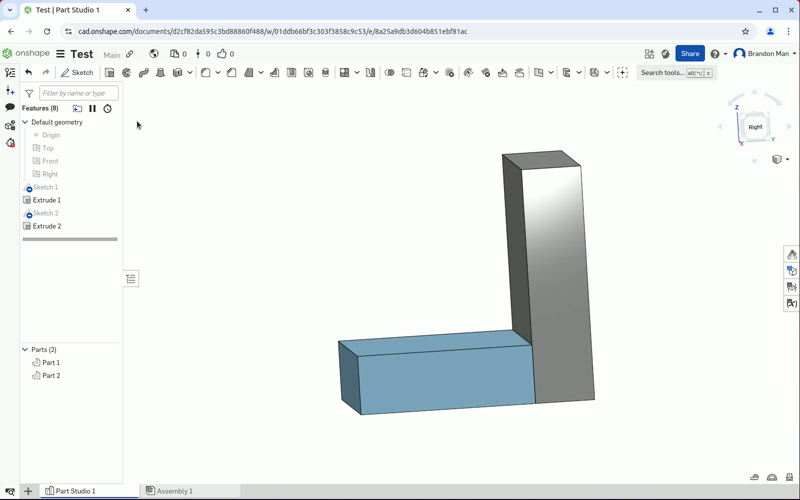
key(right, 3)
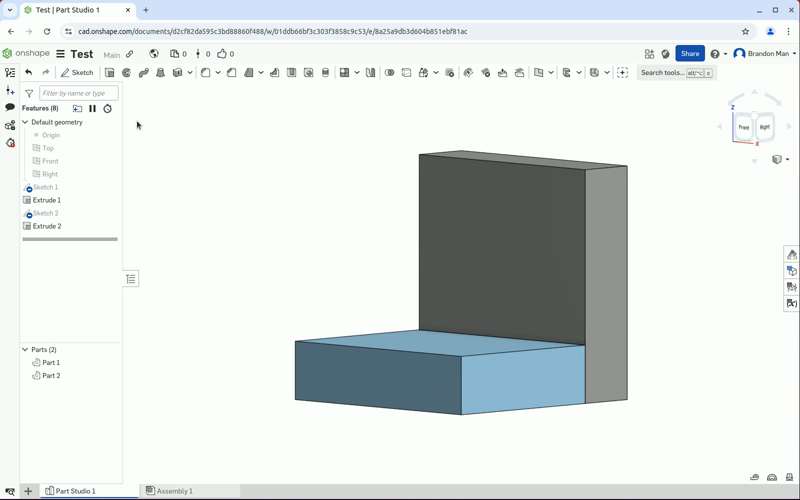
key(down, 3)
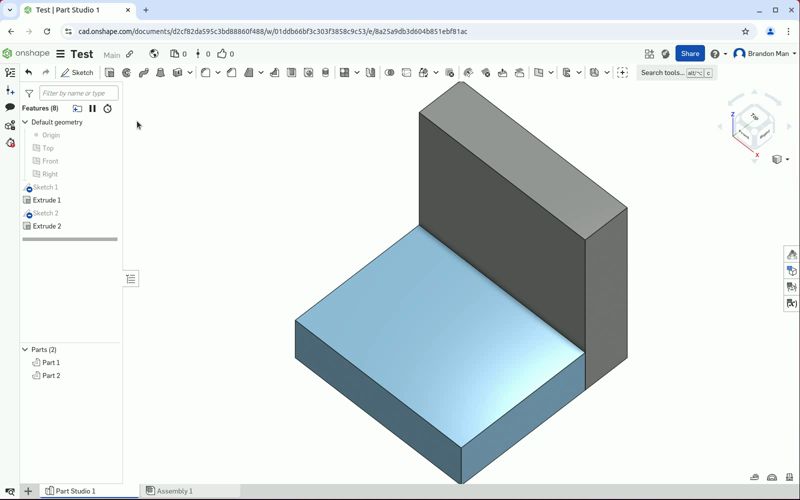
mouse_move(73, 189)
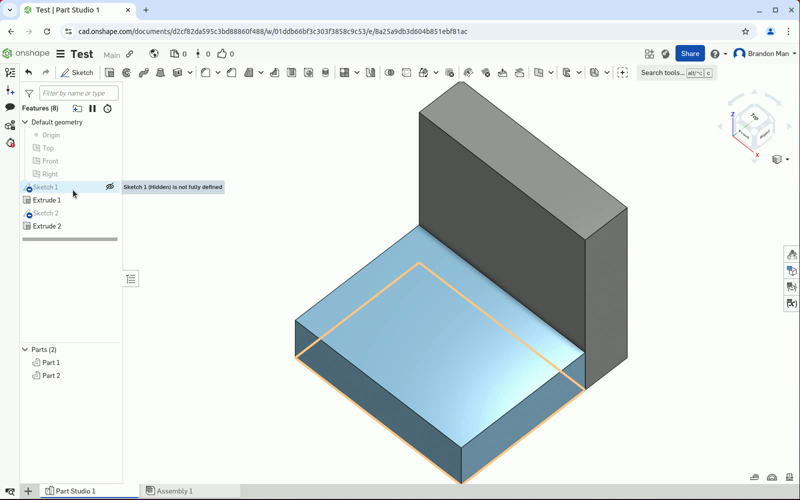
click(73, 189)